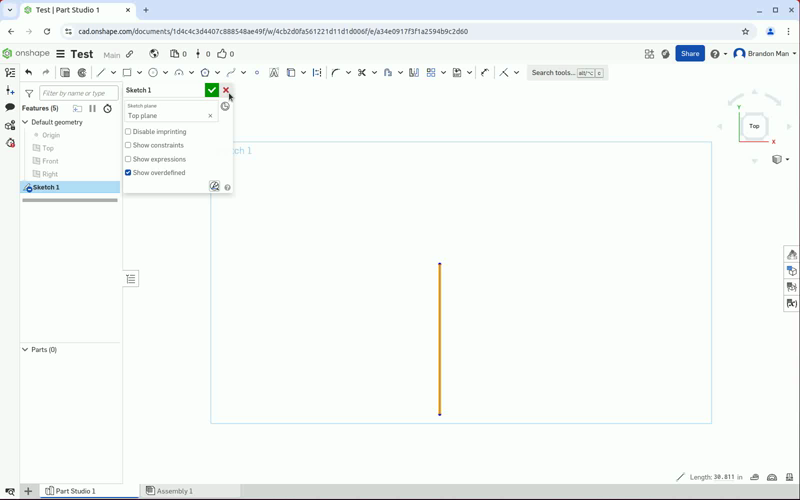
key(shift+h)
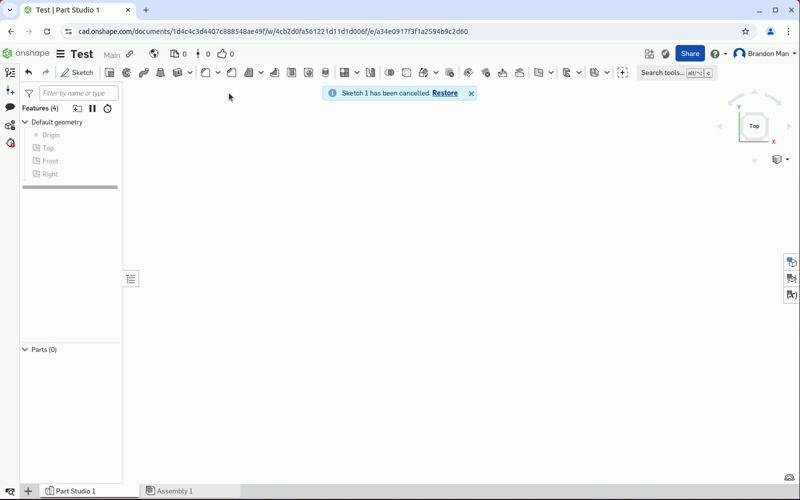
mouse_move(73, 352)
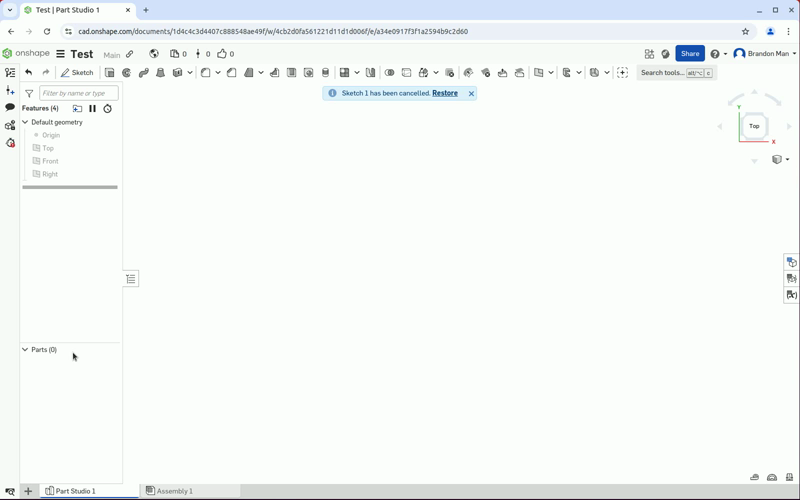
key(y)
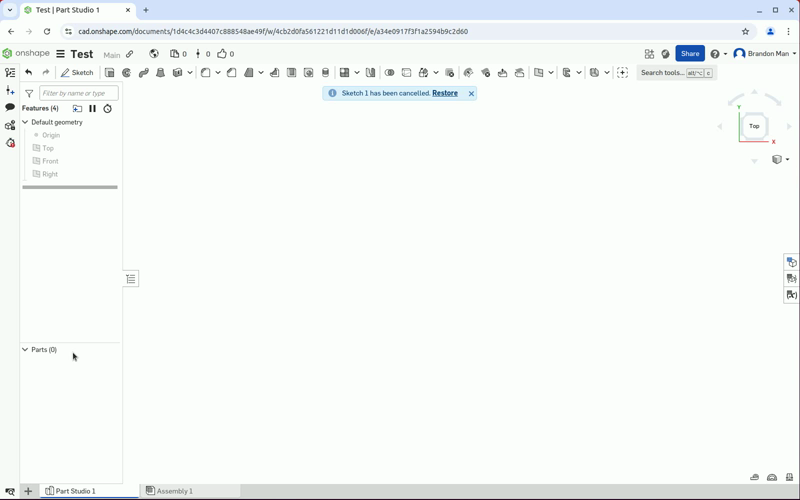
key(shift+p)
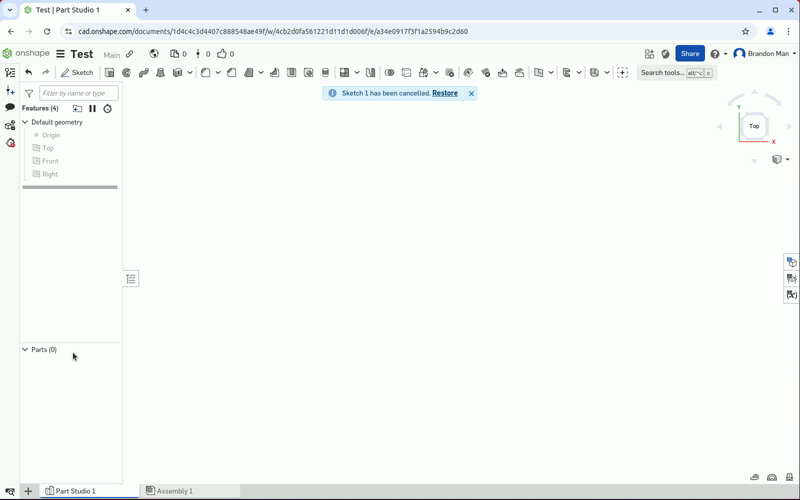
key(space)
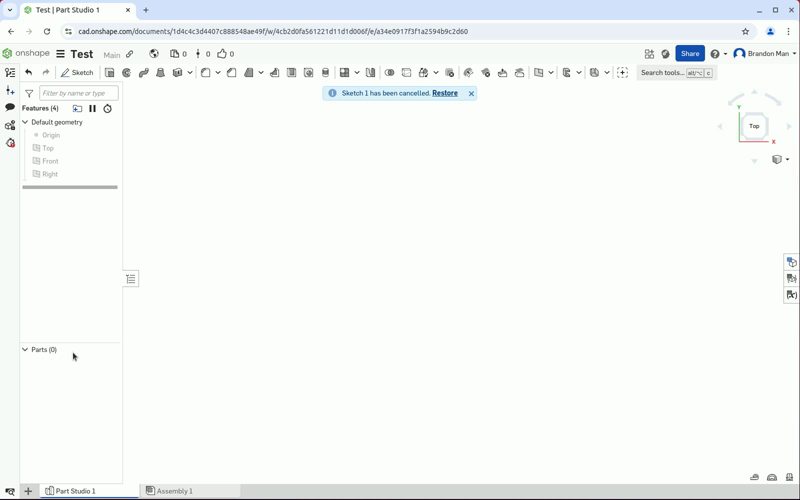
key_down(shift)
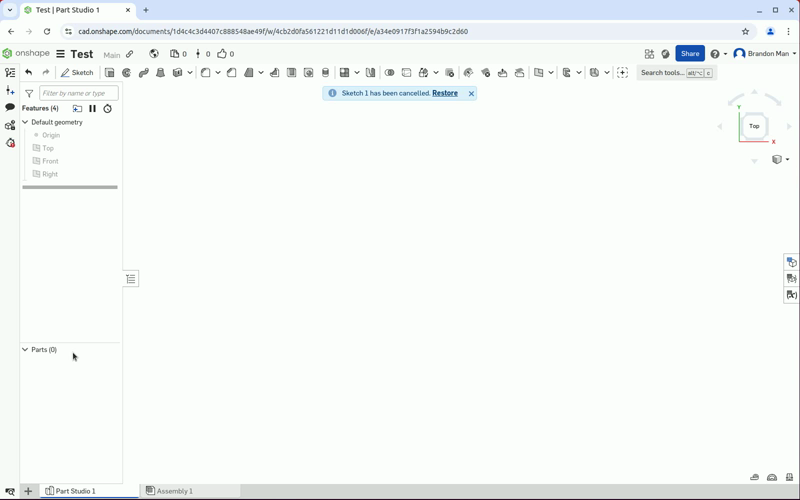
key(up)
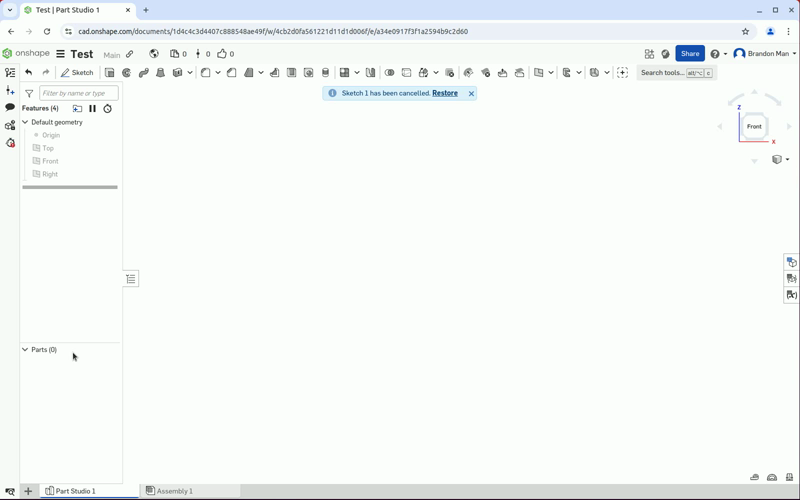
key_up(shift)
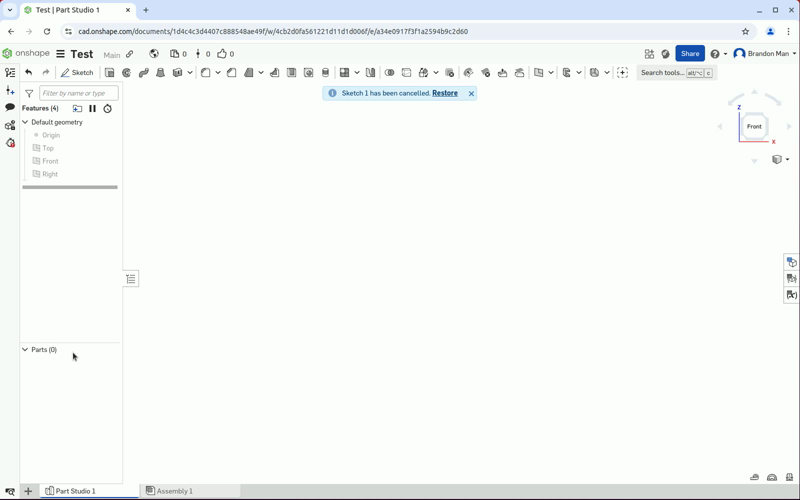
mouse_move(73, 352)
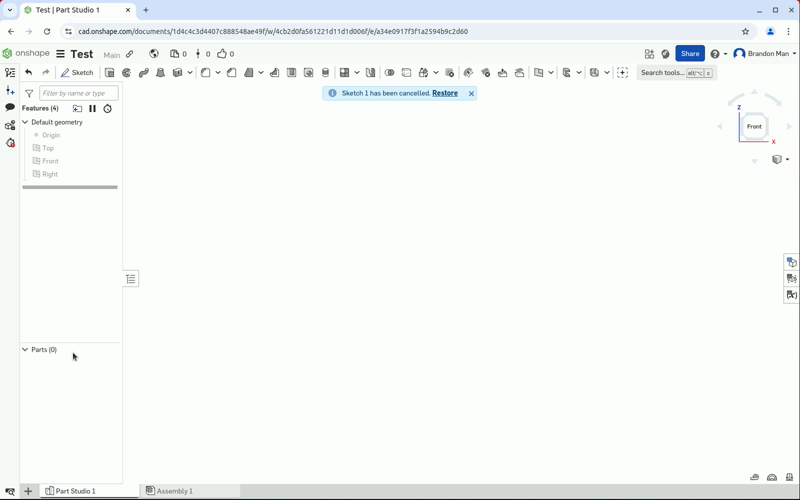
key(shift+y)
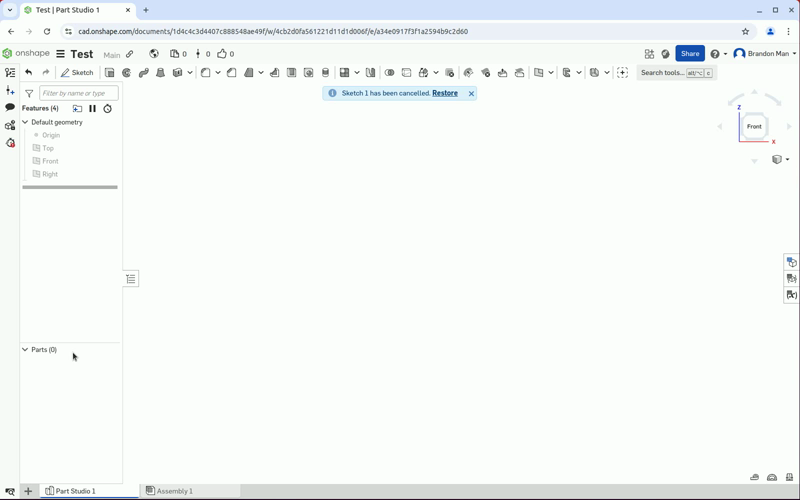
key(shift+s)
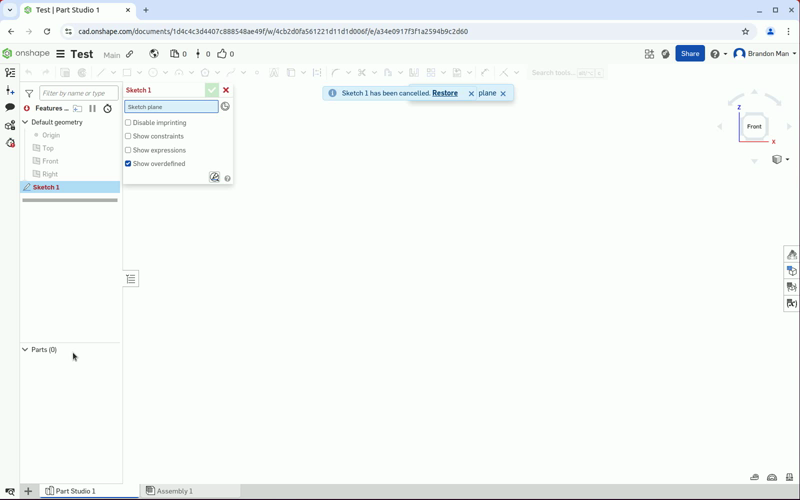
mouse_move(73, 163)
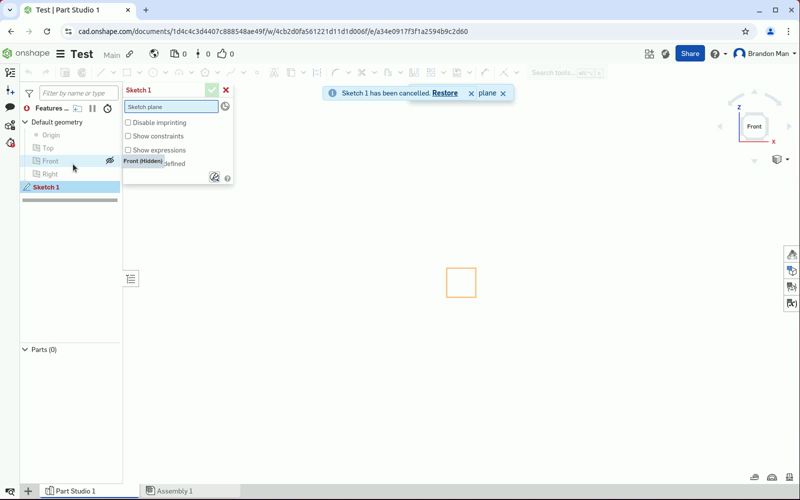
click(73, 163)
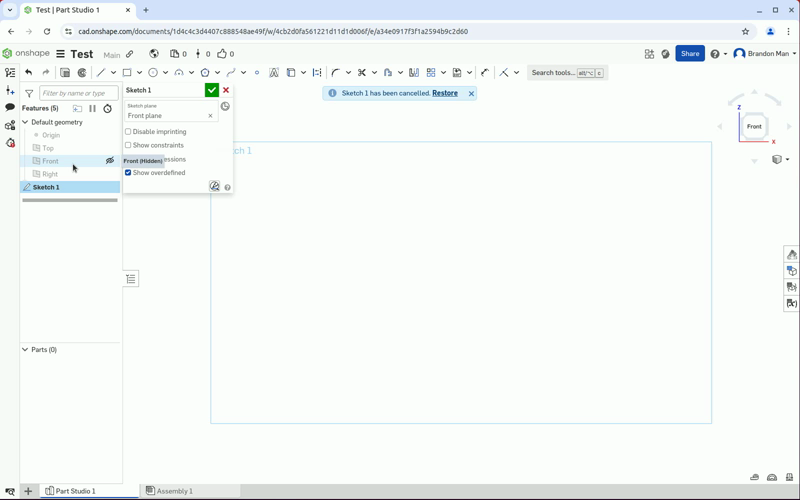
mouse_move(73, 352)
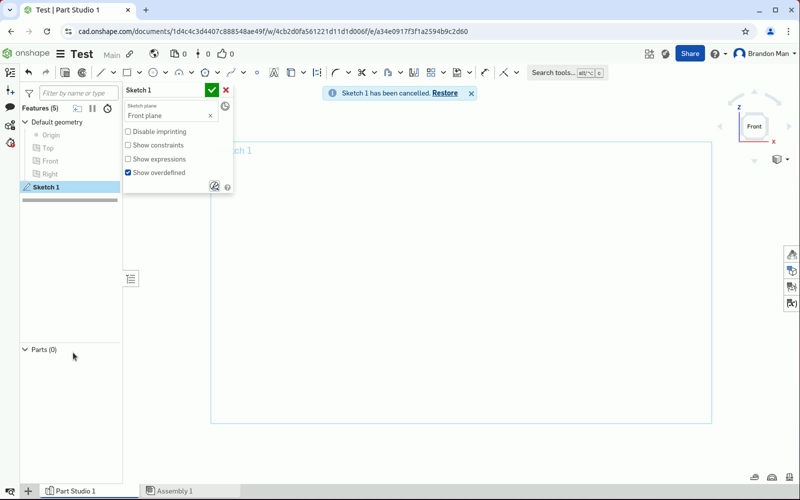
key(y)
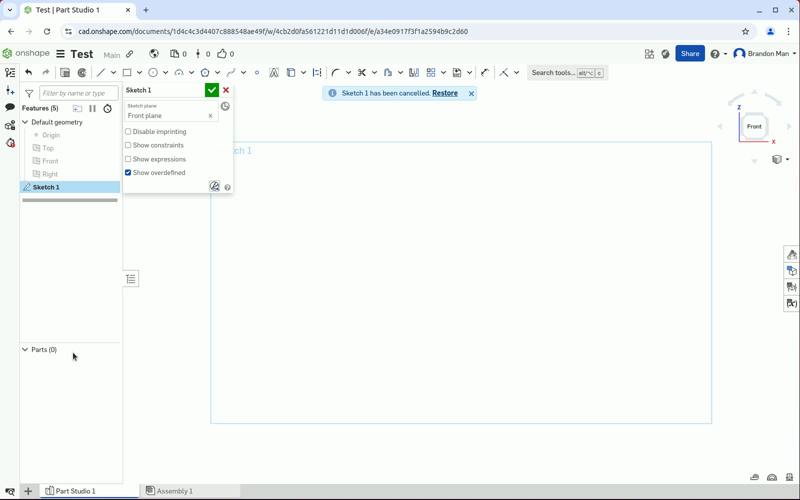
key(l)
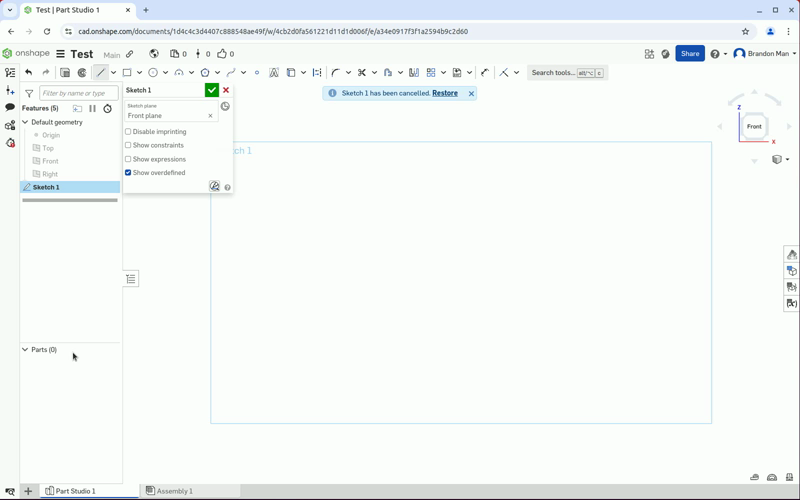
key_down(shift)
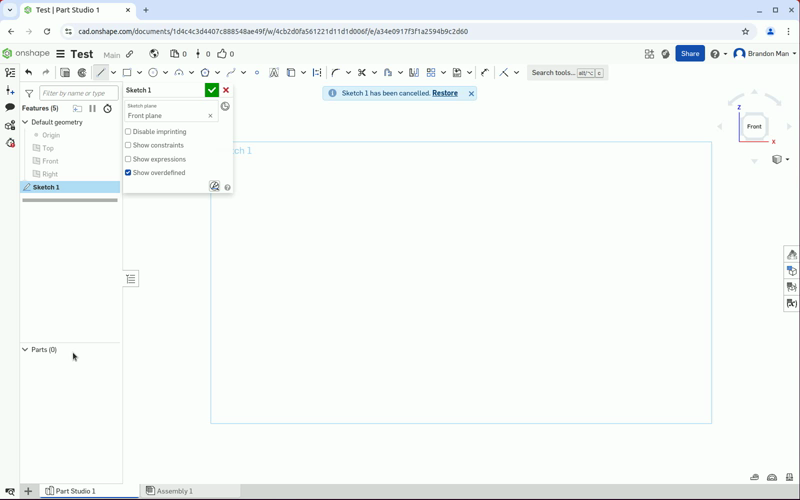
mouse_move(379, 347)
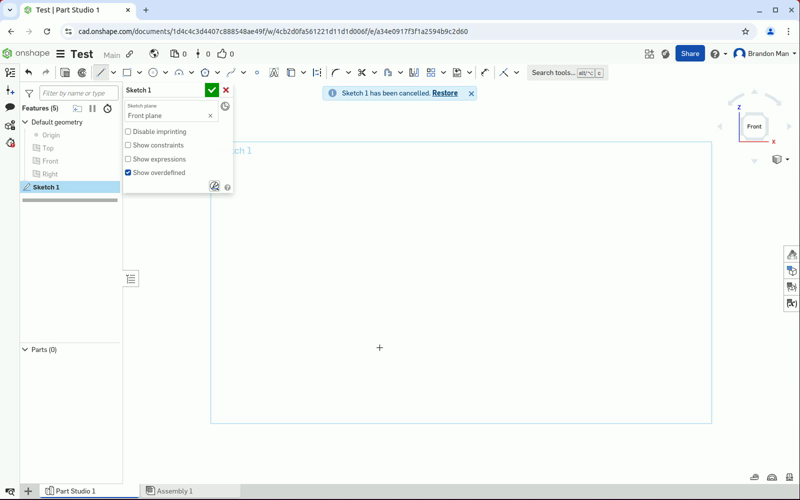
click(379, 347)
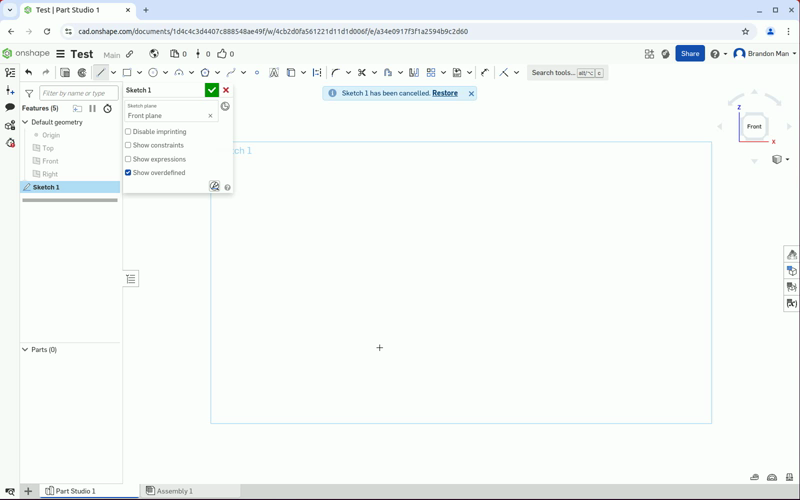
key_up(shift)
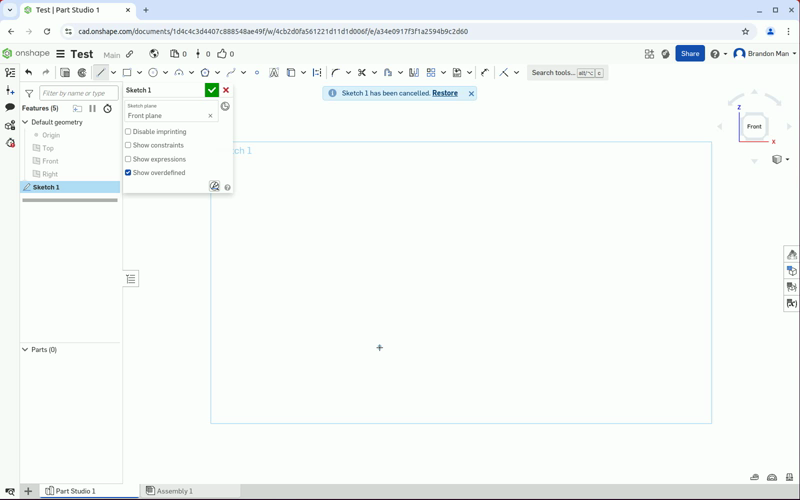
key_down(shift)
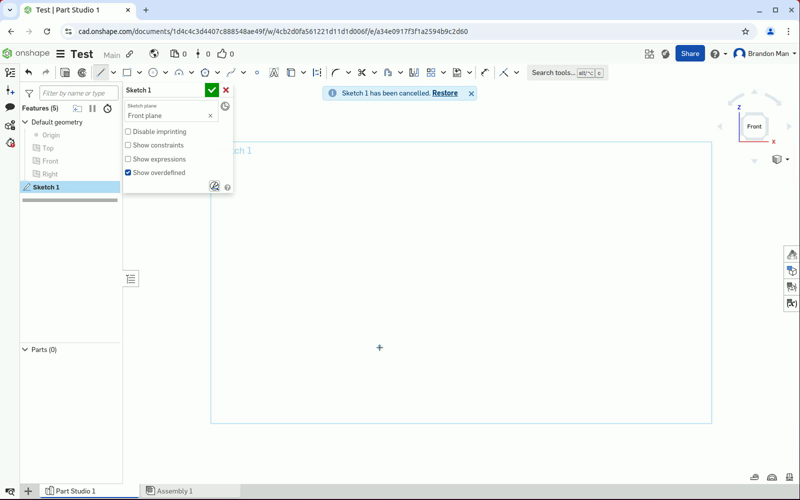
mouse_move(540, 347)
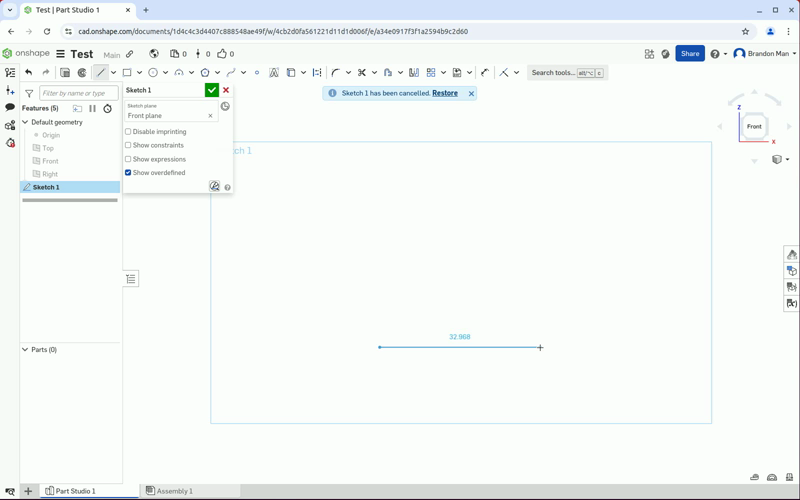
click(540, 347)
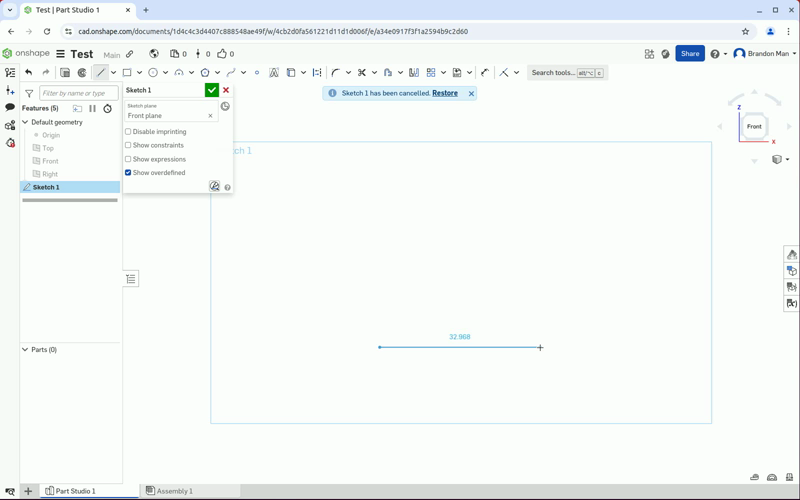
key_up(shift)
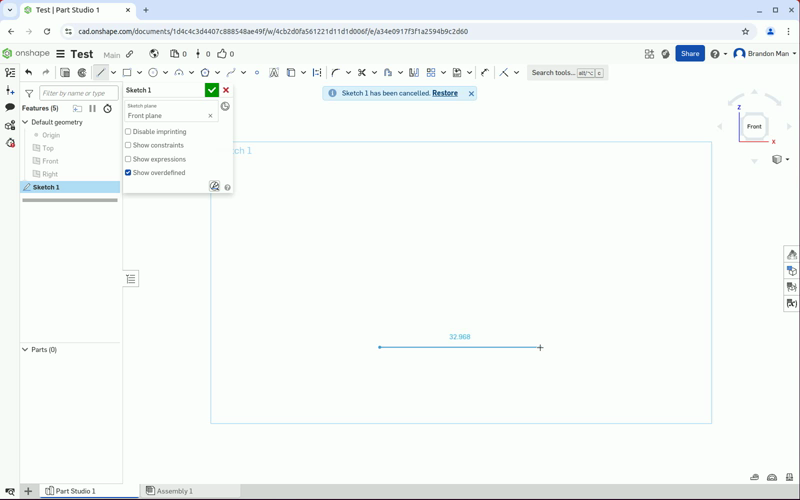
key_down(shift)
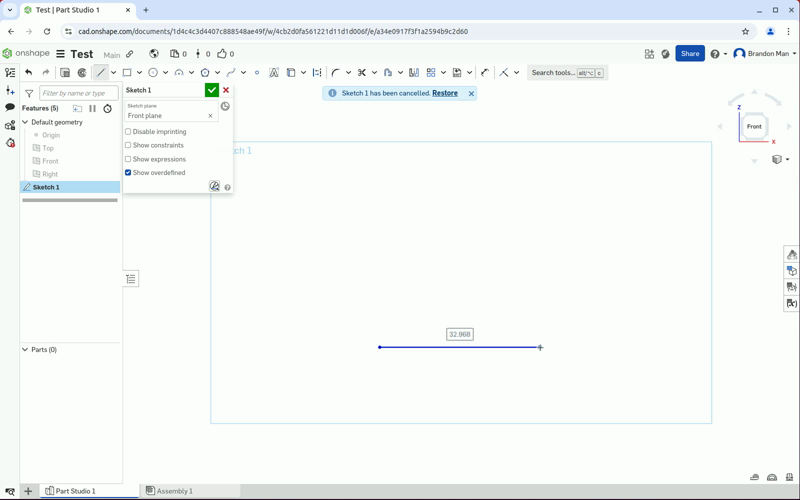
mouse_move(540, 219)
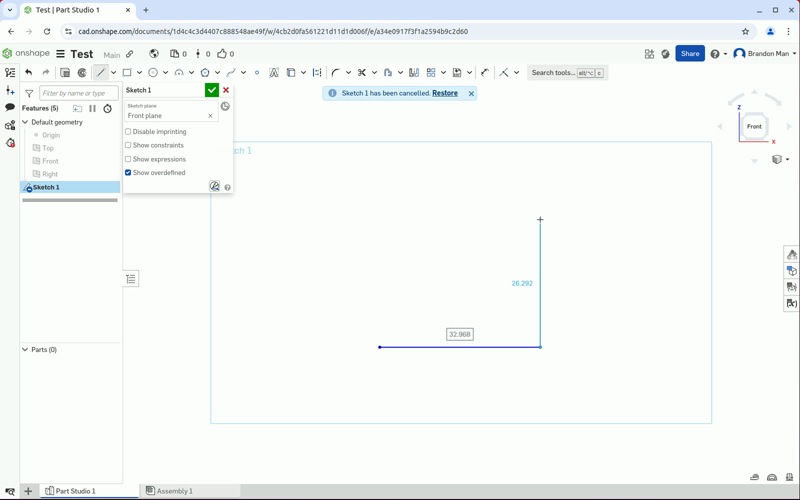
click(540, 219)
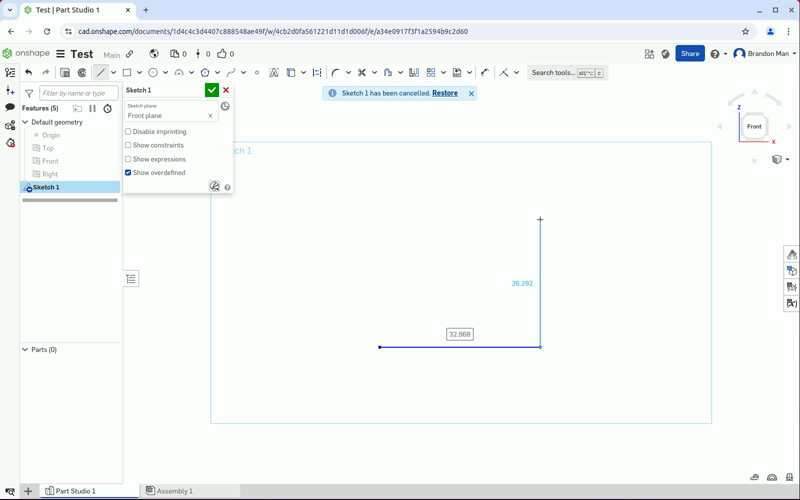
key_up(shift)
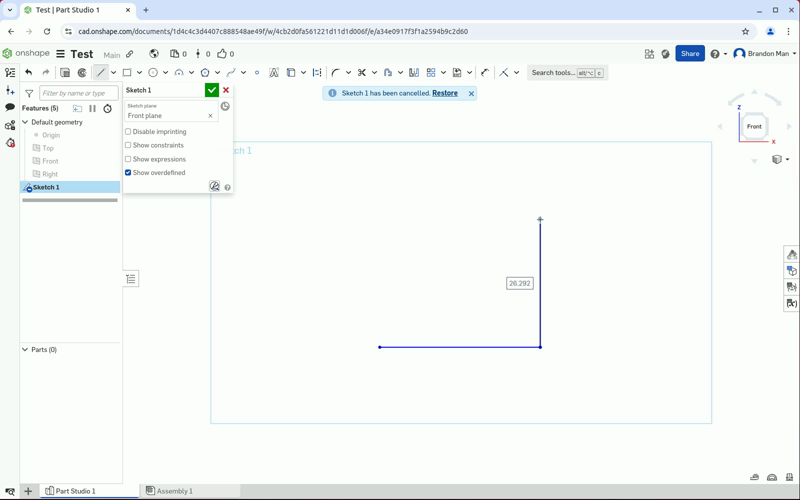
key_down(shift)
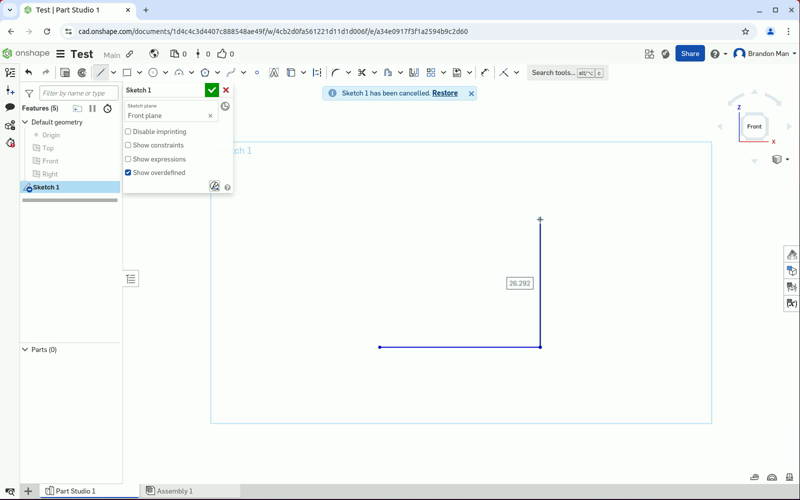
mouse_move(379, 219)
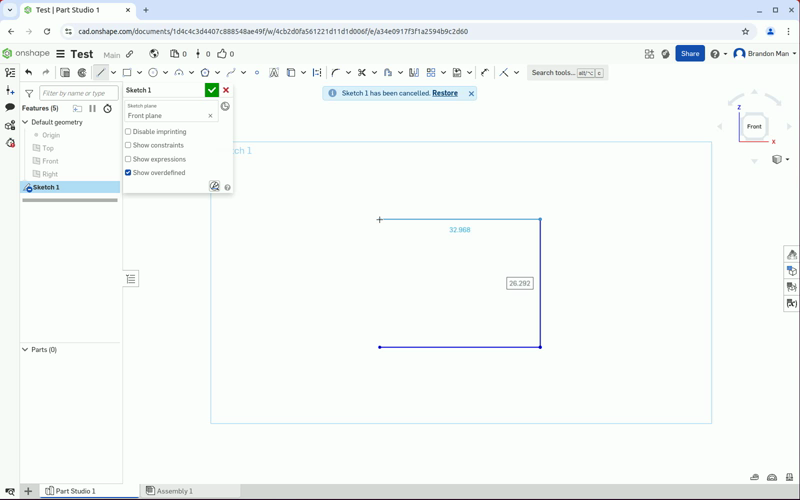
click(379, 219)
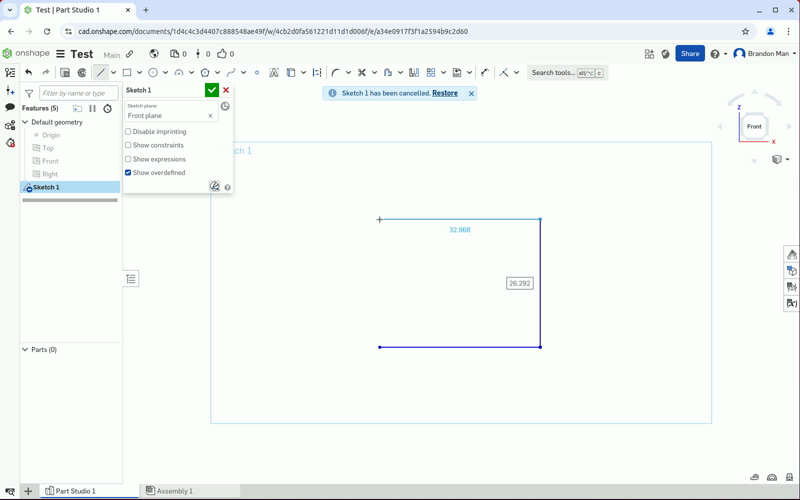
key_up(shift)
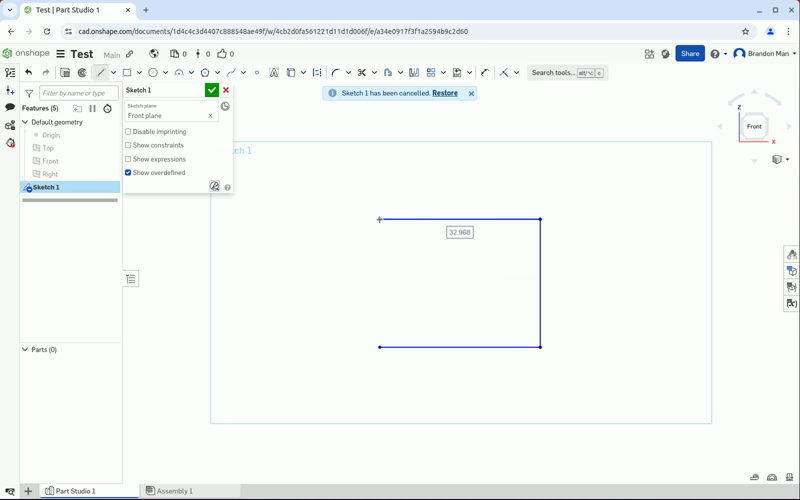
key_down(shift)
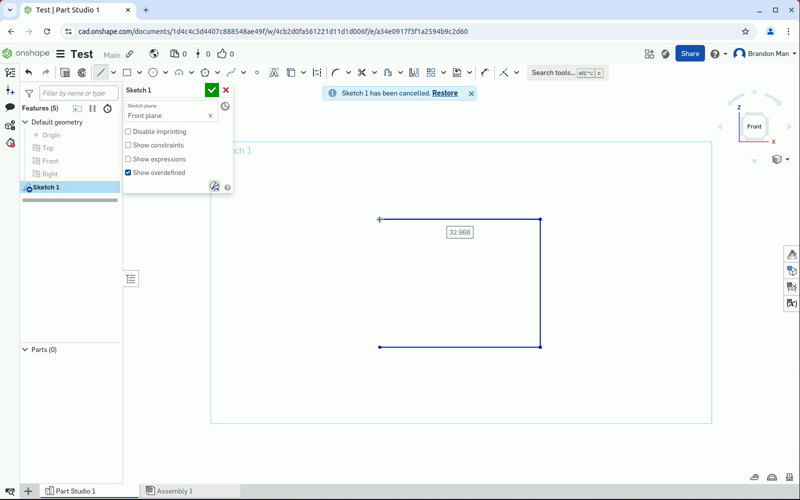
mouse_move(379, 347)
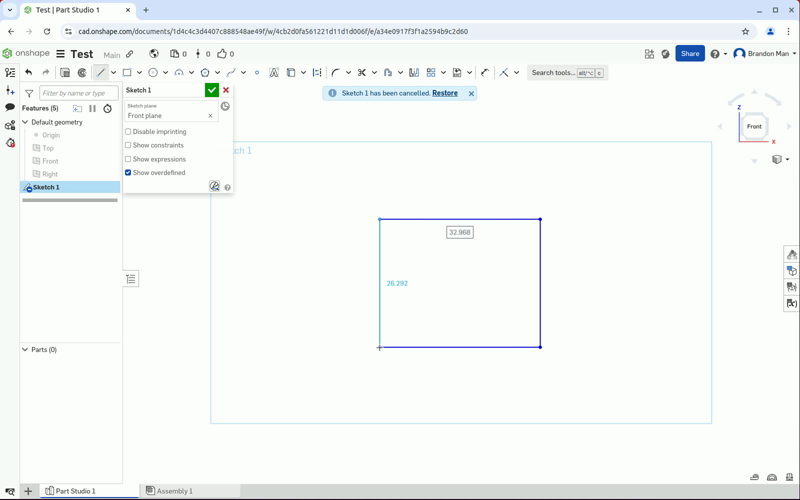
key_up(shift)
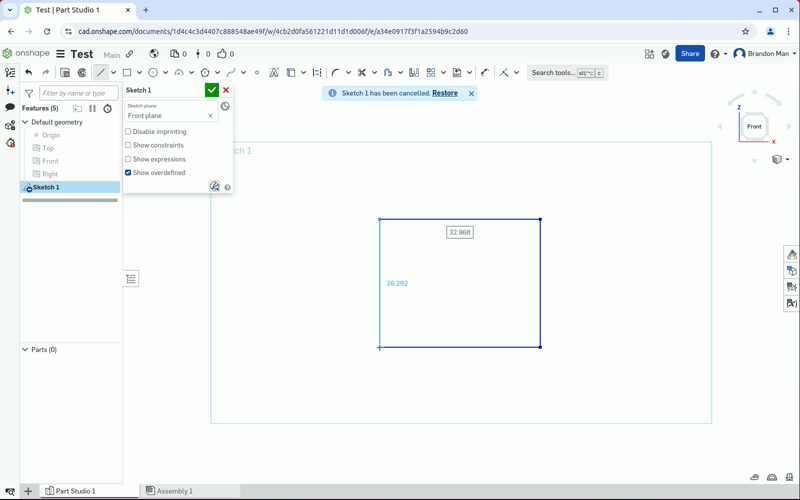
click(379, 347)
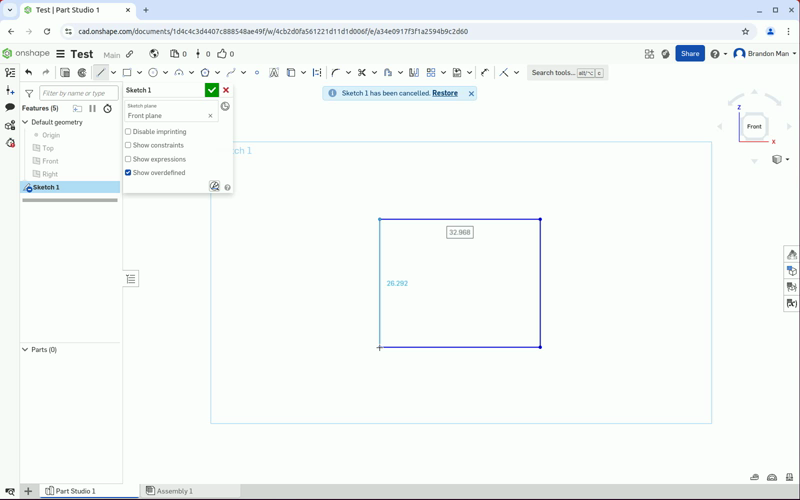
key(esc)
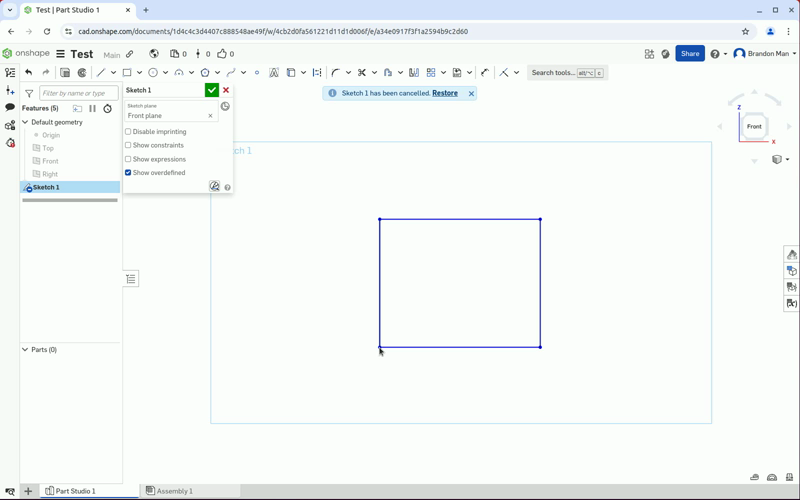
mouse_move(520, 320)
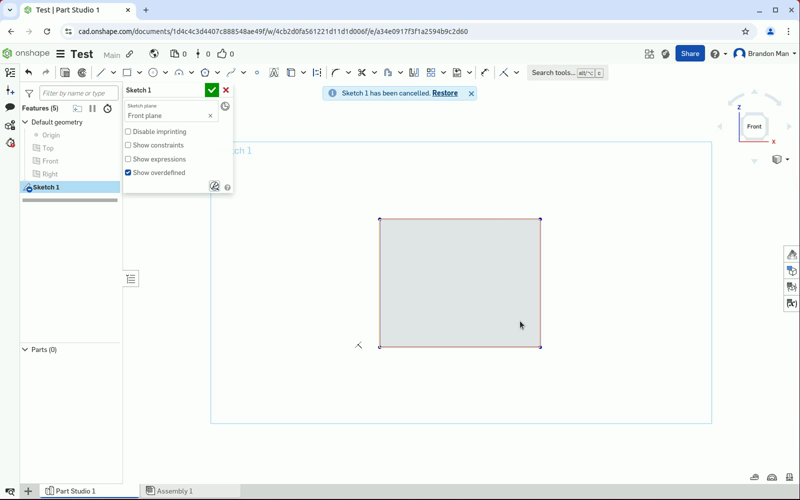
click(520, 320)
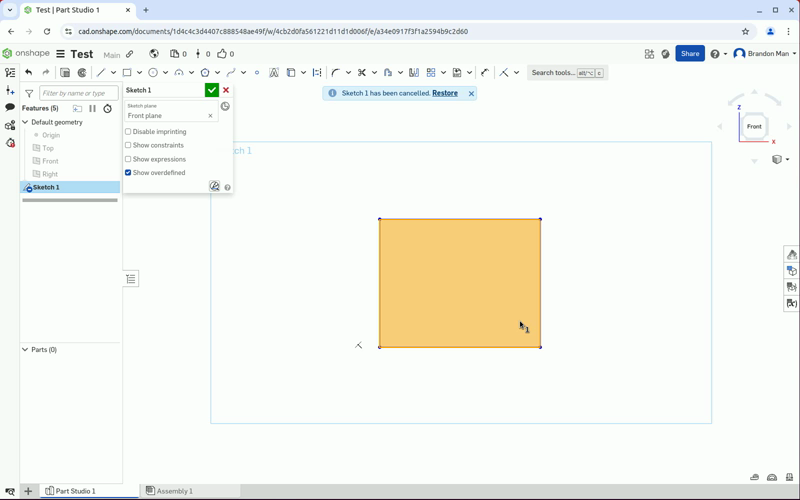
mouse_move(73, 352)
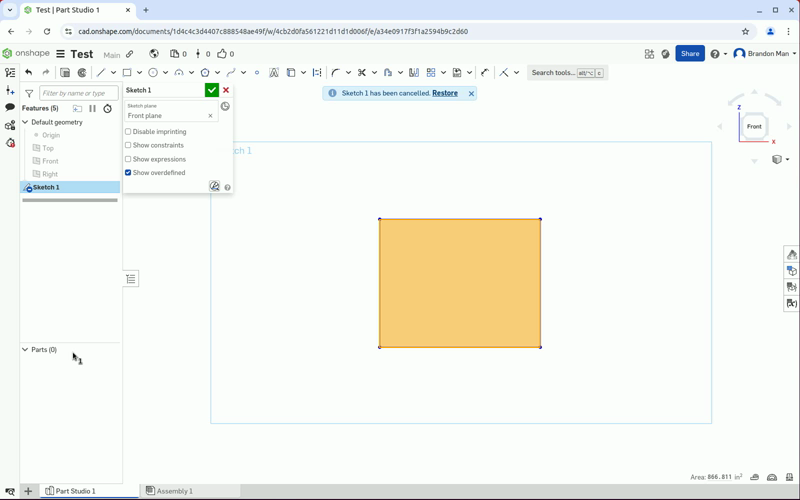
key(shift+y)
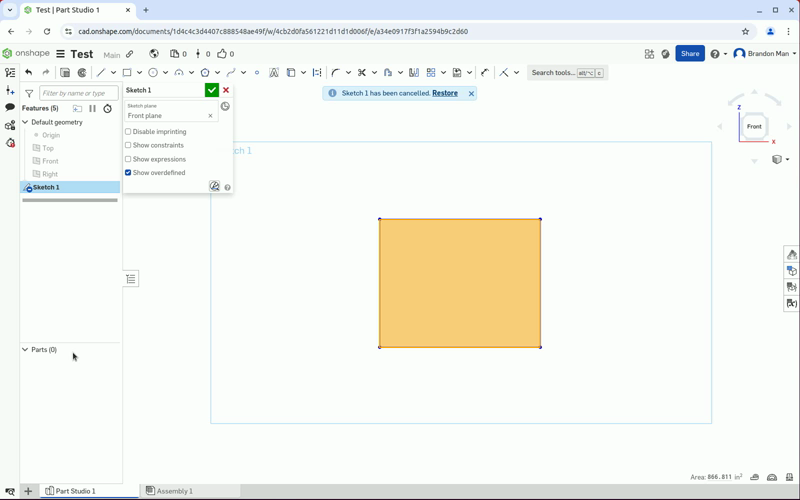
key(shift+e)
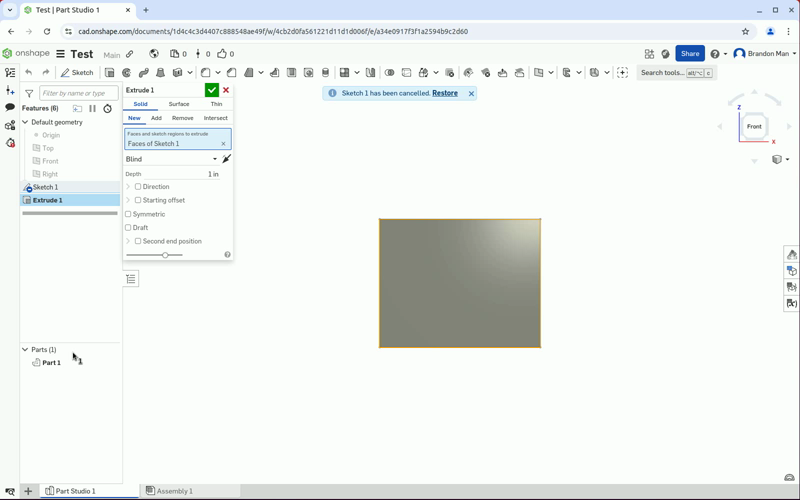
mouse_move(143, 106)
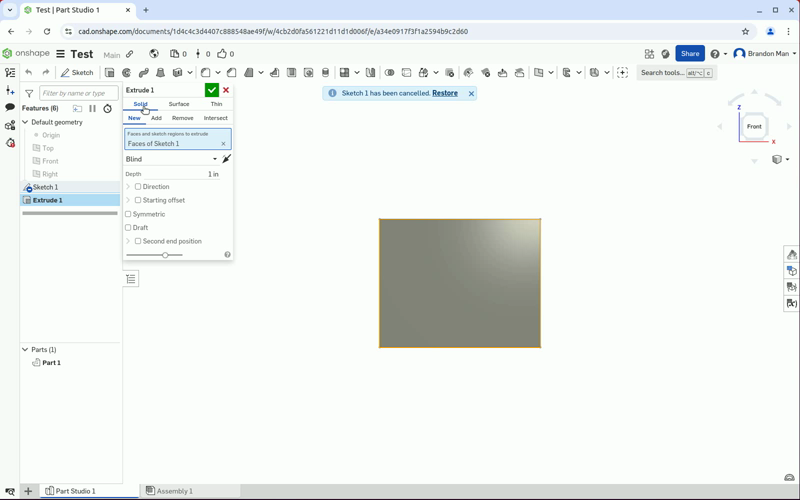
click(143, 106)
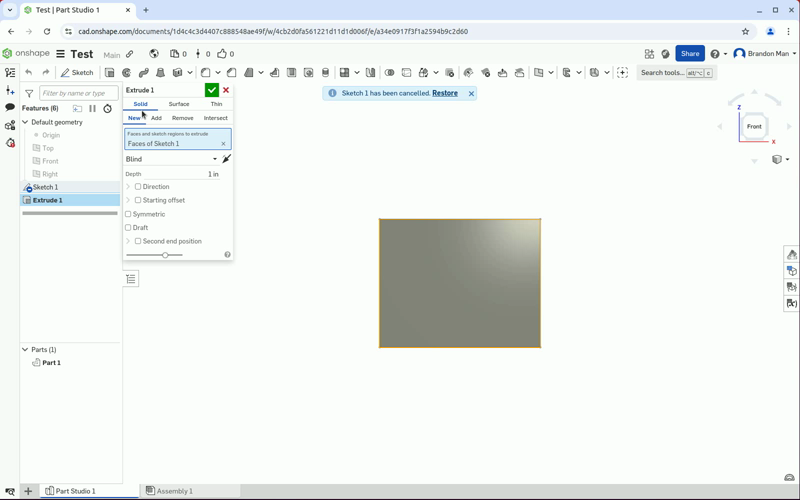
mouse_move(137, 120)
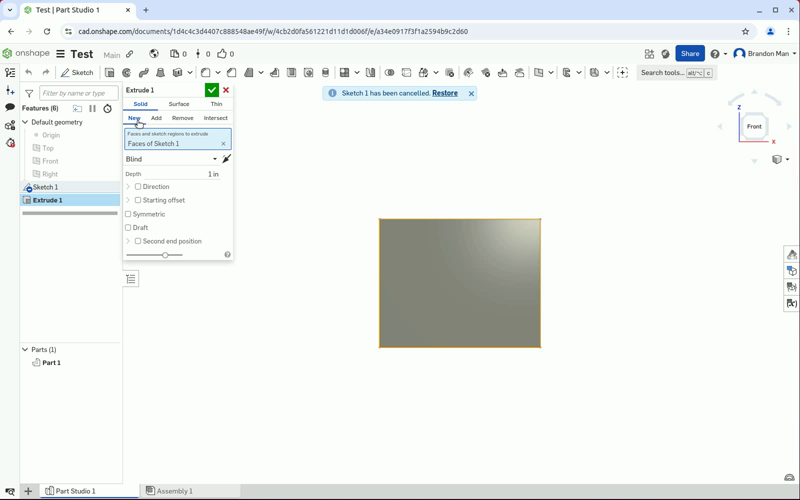
click(137, 120)
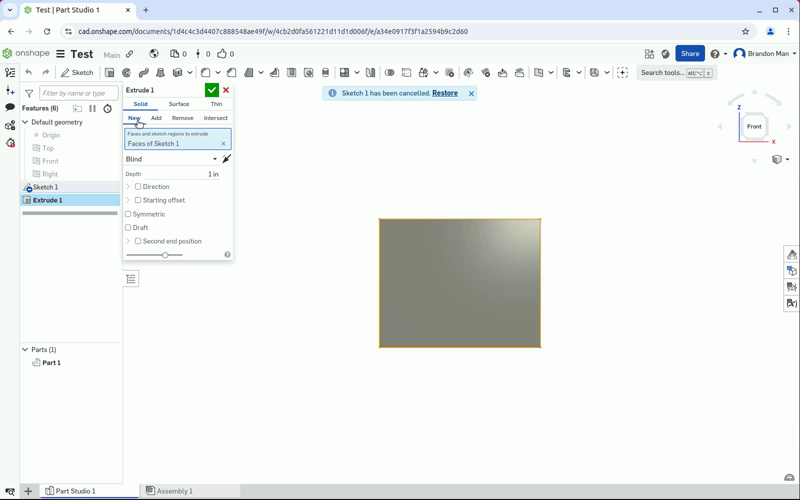
key(tab, 4)
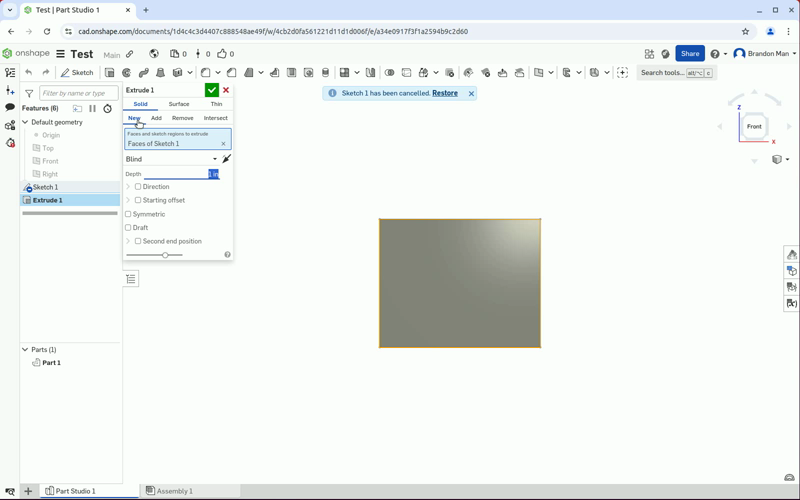
text(9.869)
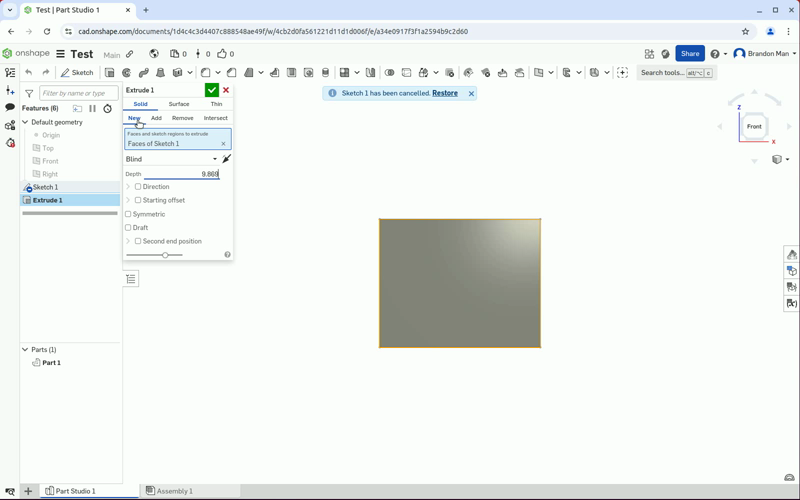
key(enter)
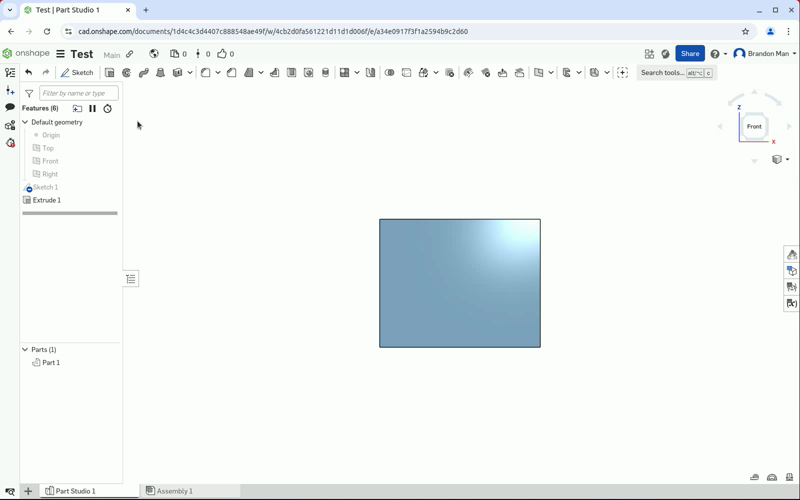
key(shift+h)
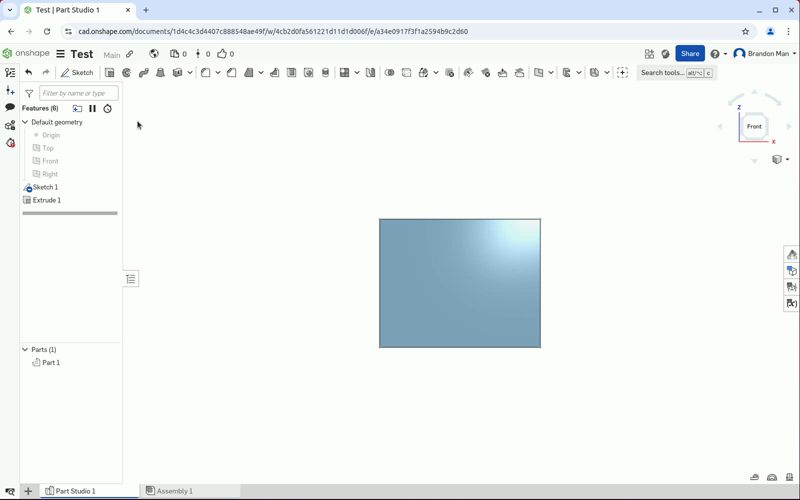
key(shift+h)
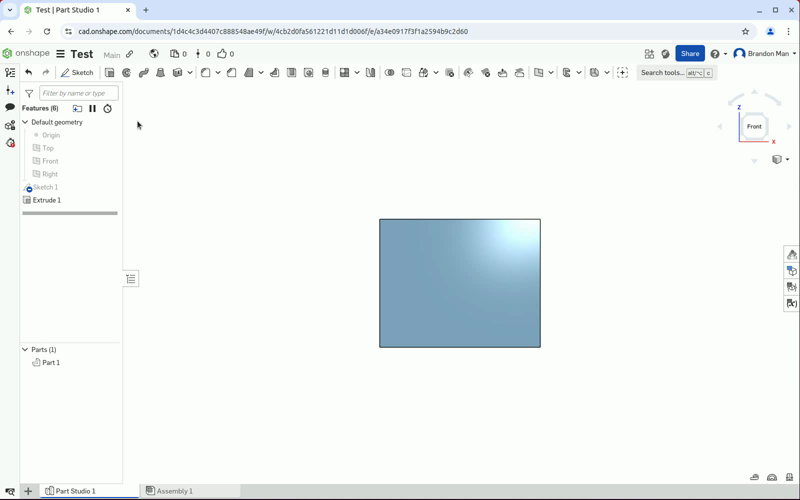
mouse_move(73, 189)
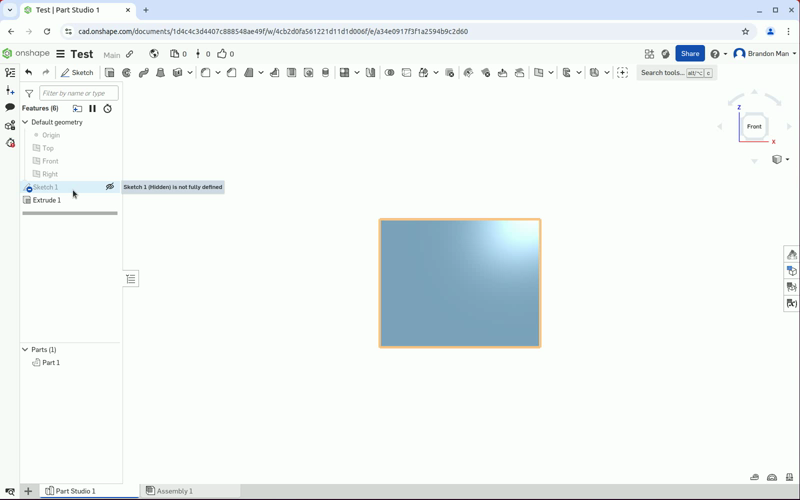
click(73, 189)
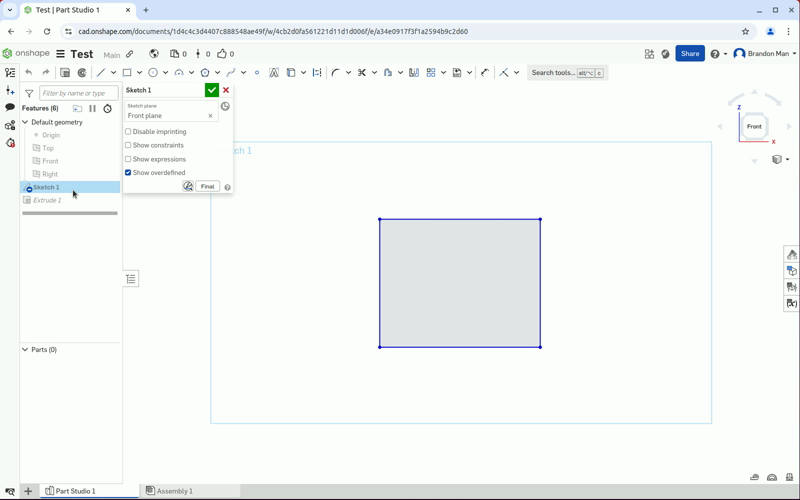
mouse_move(229, 92)
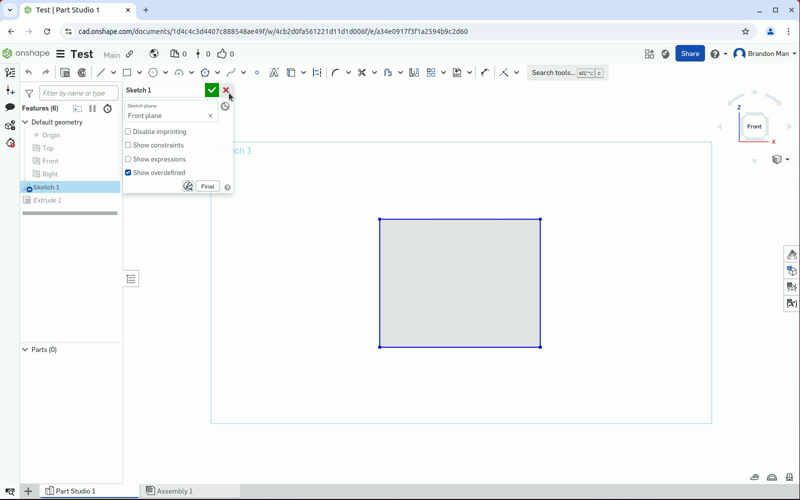
click(229, 92)
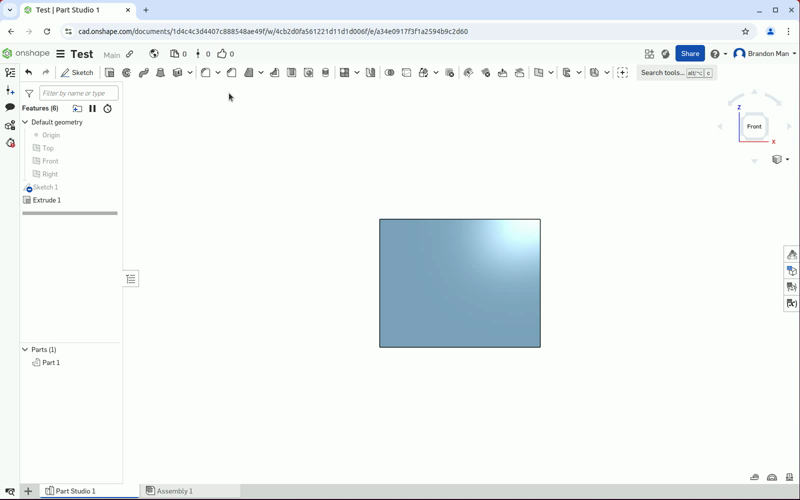
mouse_move(541, 75)
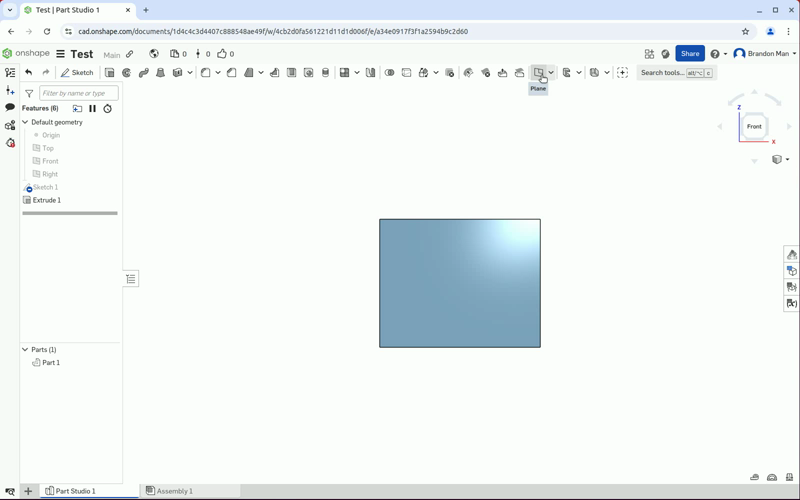
click(541, 75)
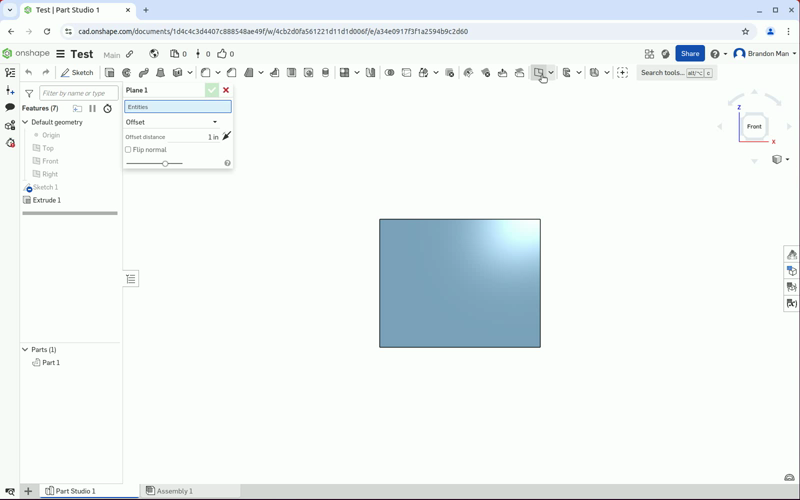
mouse_move(73, 163)
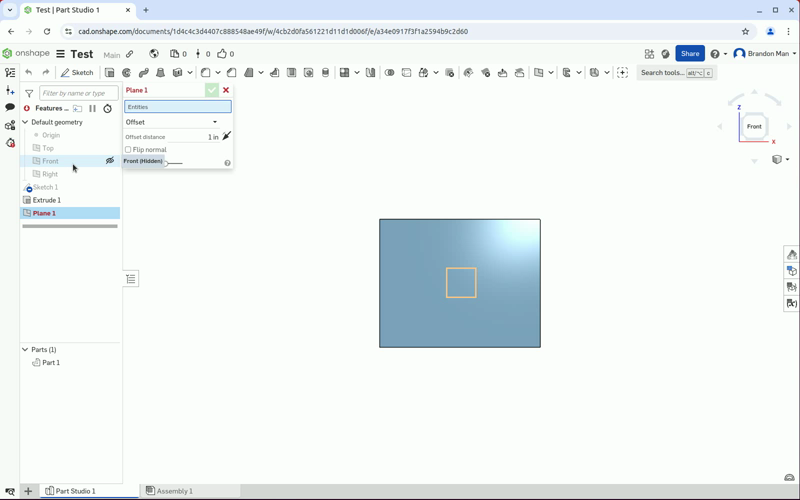
click(73, 163)
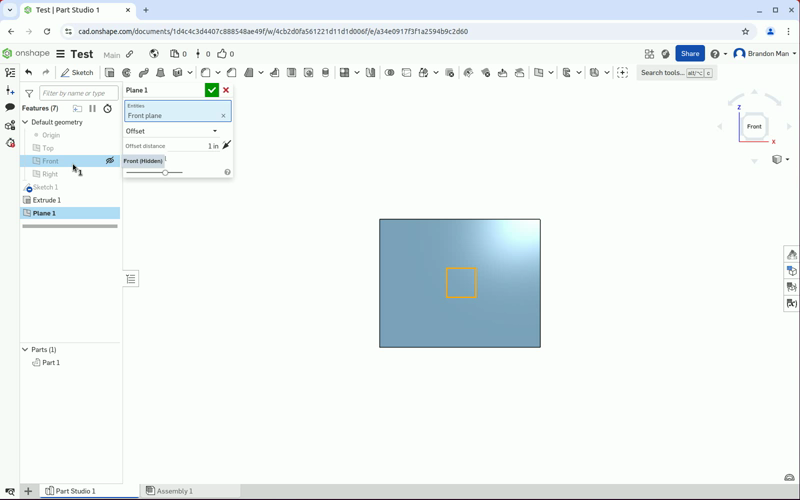
key(tab, 2)
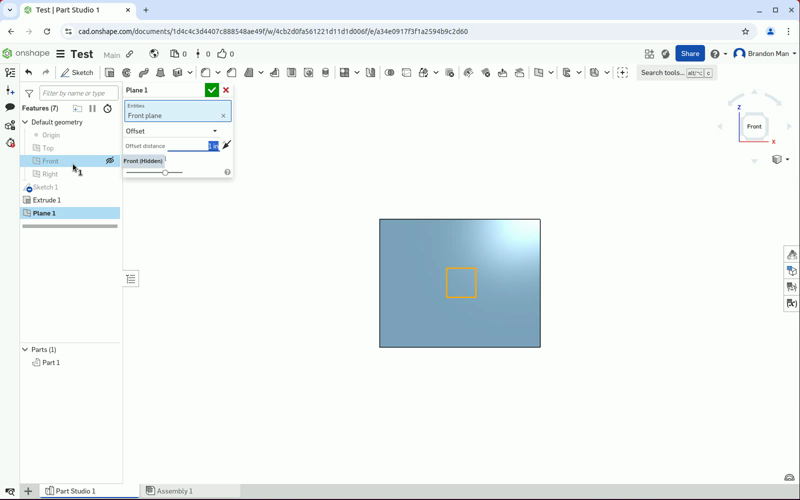
text(9.86)
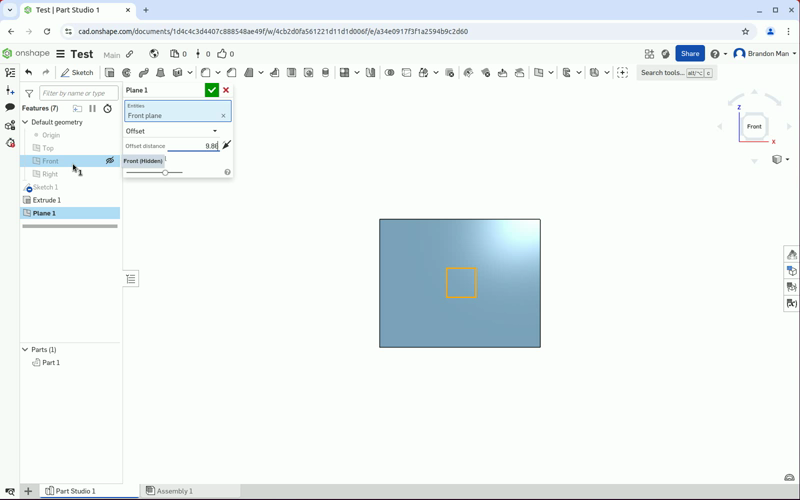
key(enter, 2)
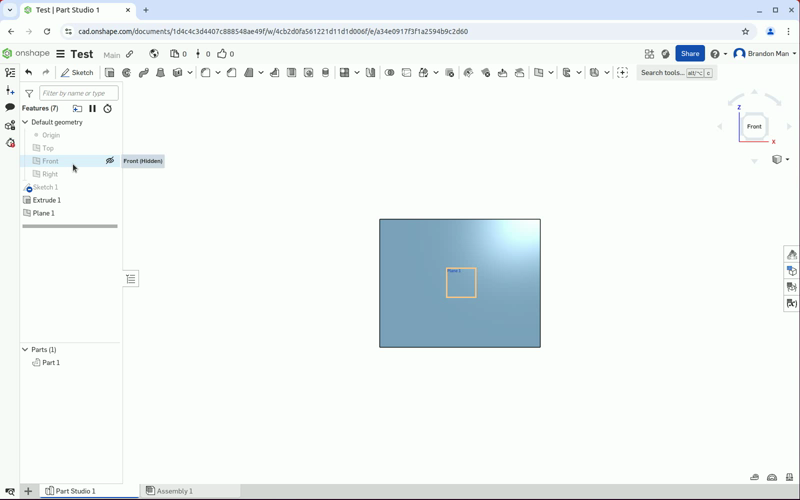
key(shift+s)
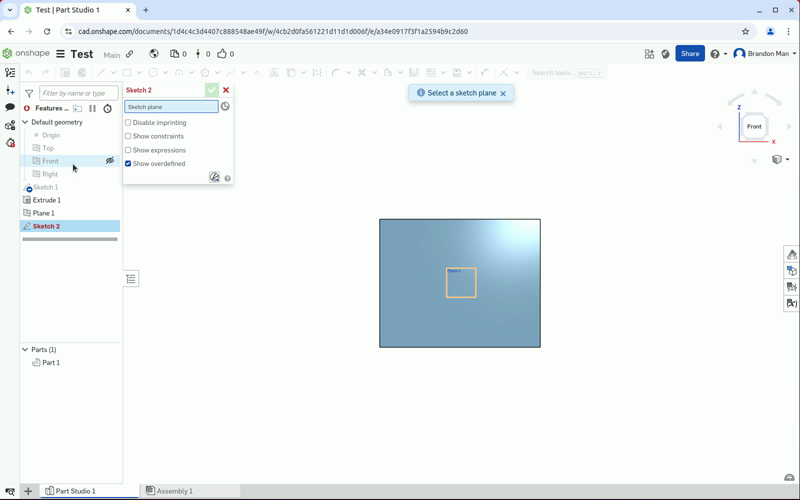
mouse_move(73, 215)
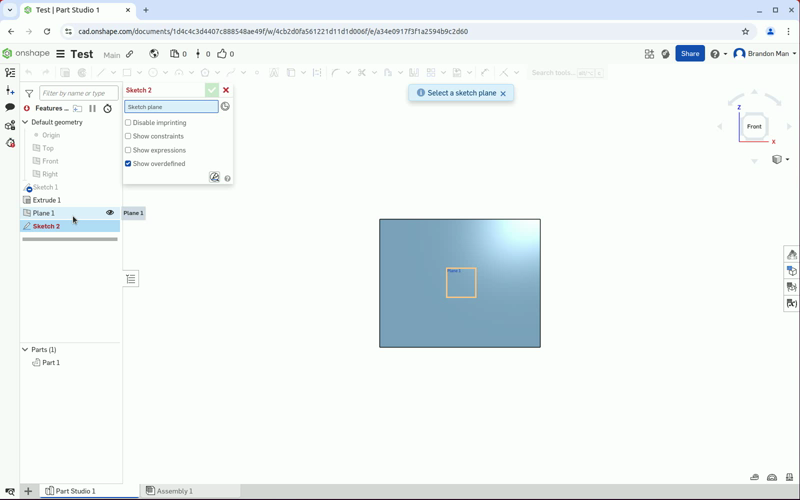
click(73, 215)
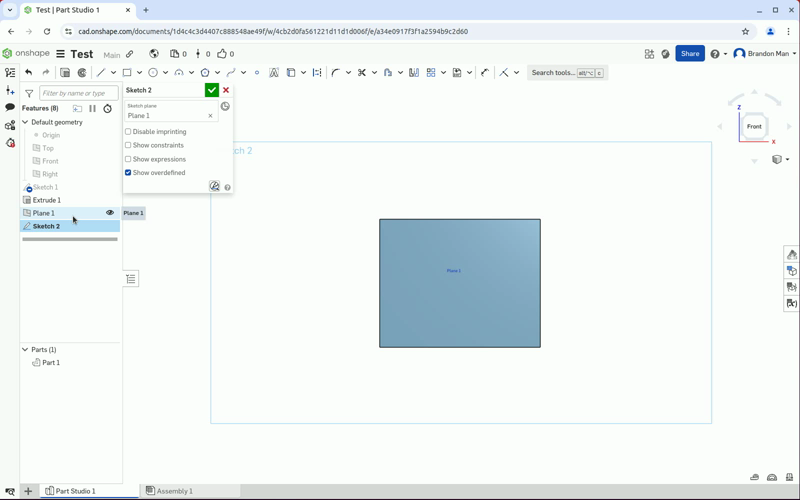
mouse_move(73, 352)
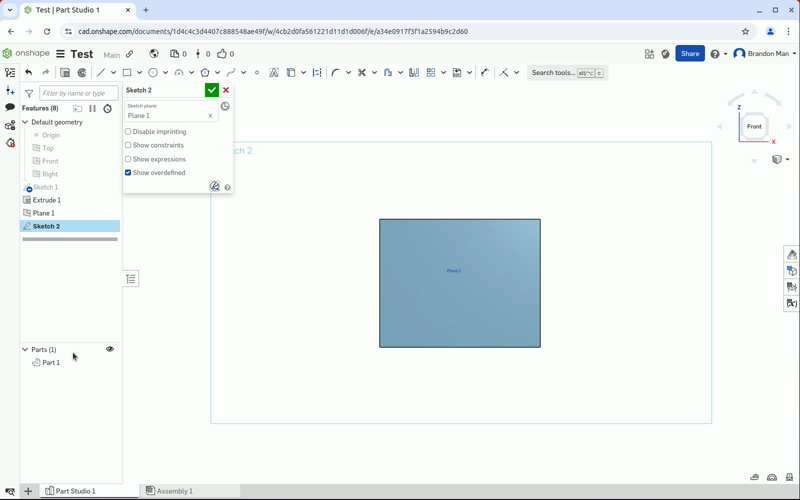
key(y)
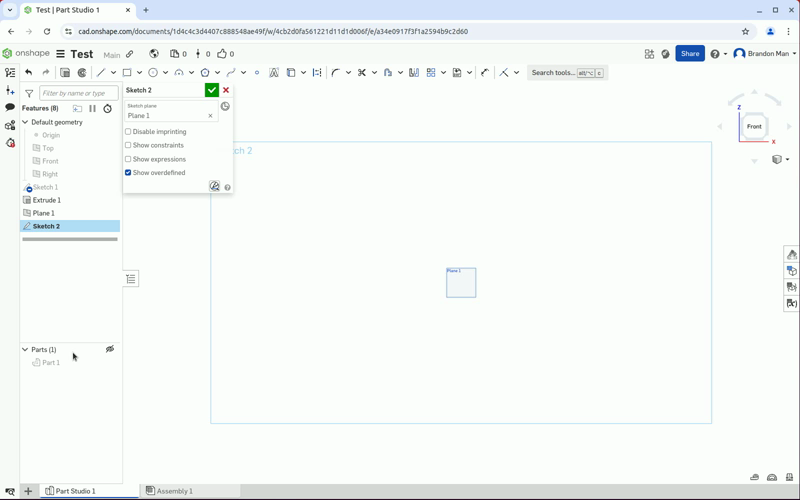
key(c)
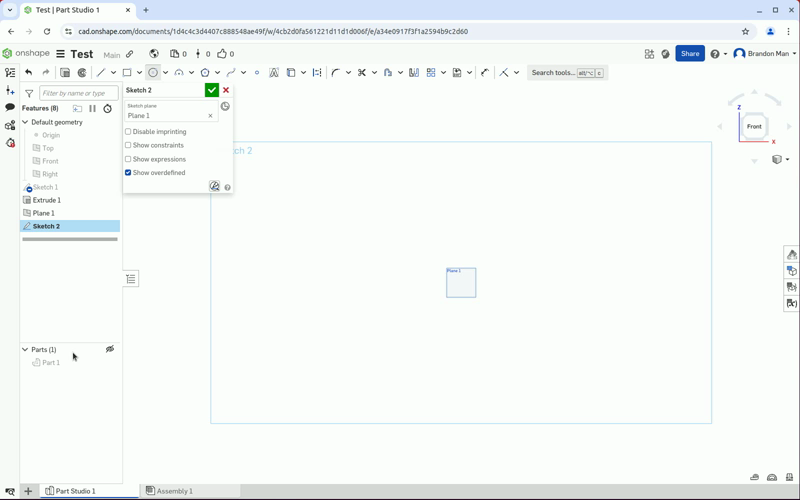
key_down(shift)
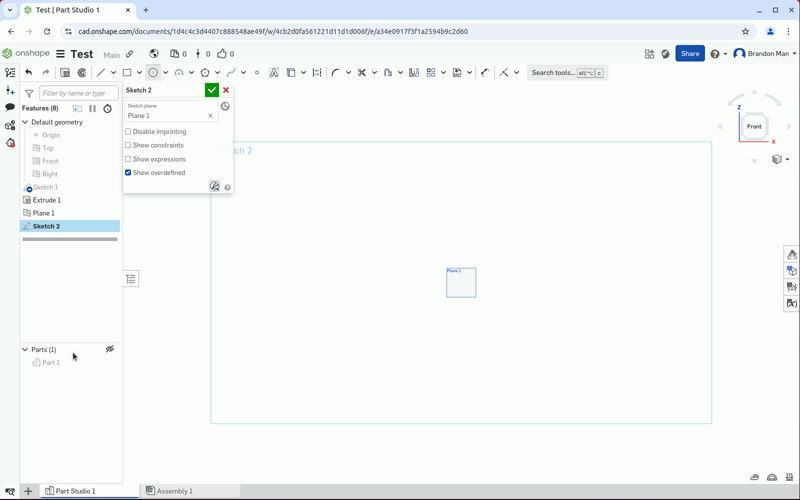
mouse_move(460, 291)
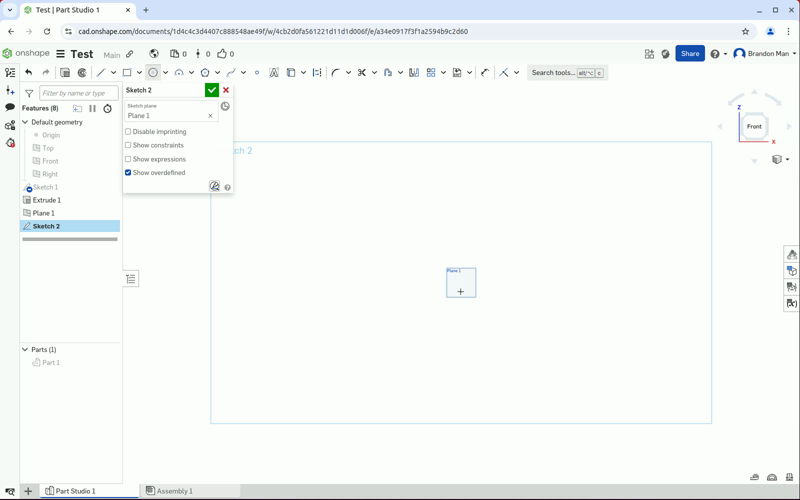
click(460, 291)
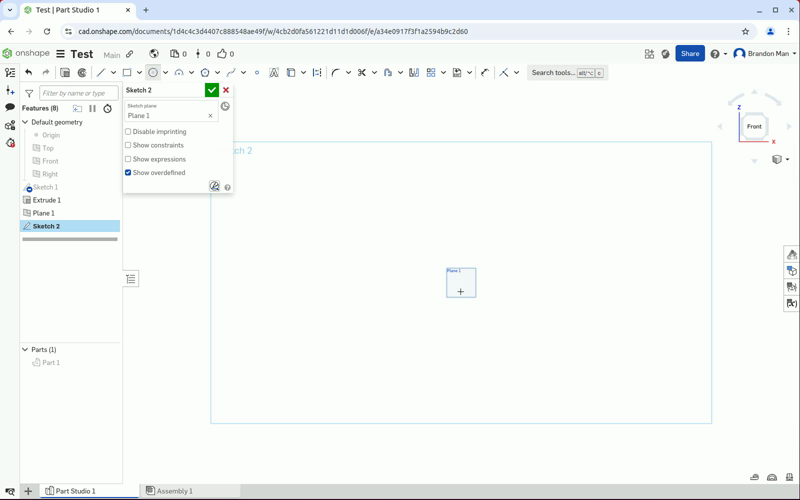
key_up(shift)
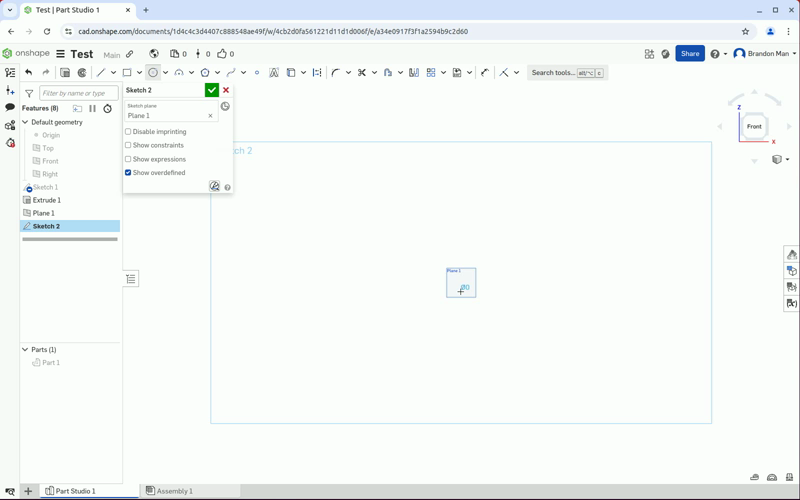
mouse_move(500, 291)
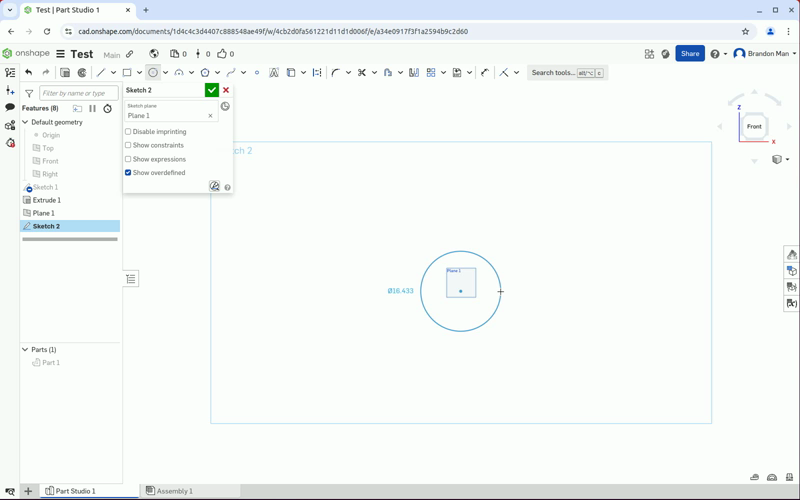
click(500, 291)
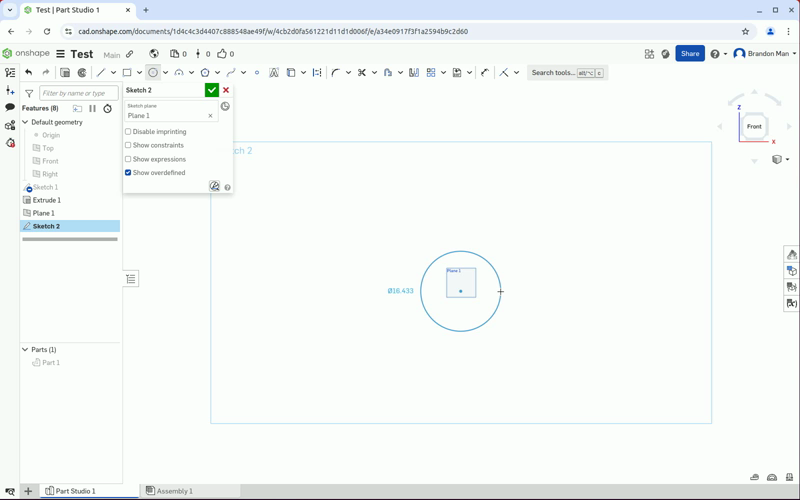
key(esc)
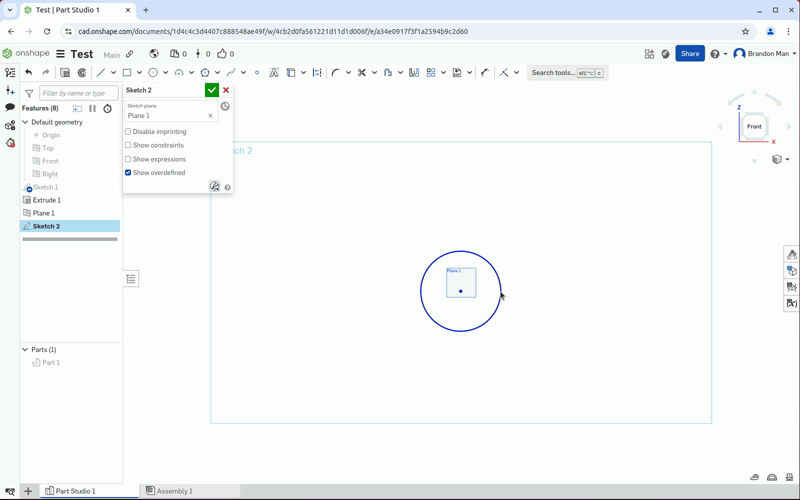
mouse_move(455, 313)
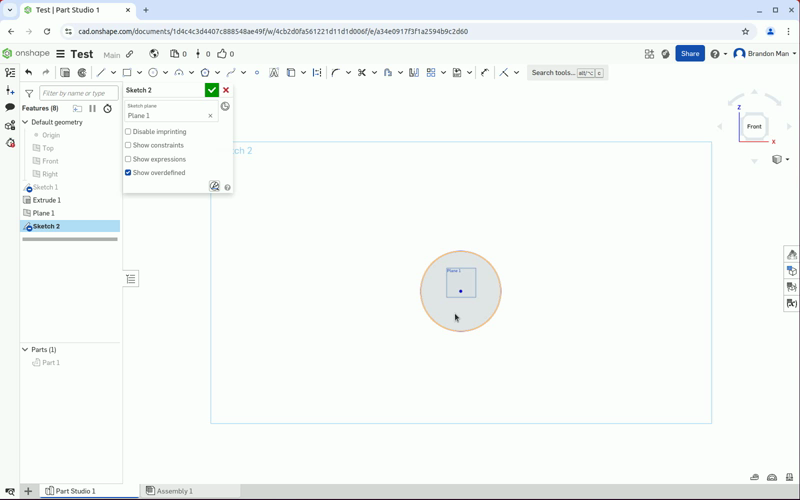
click(455, 313)
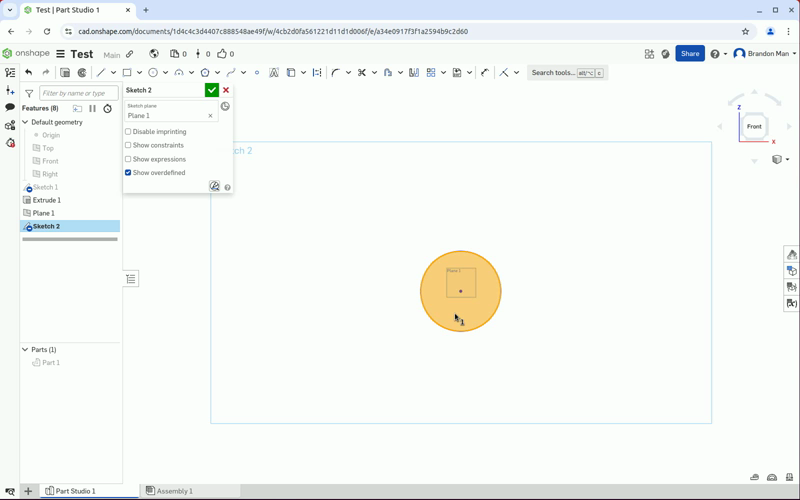
mouse_move(73, 352)
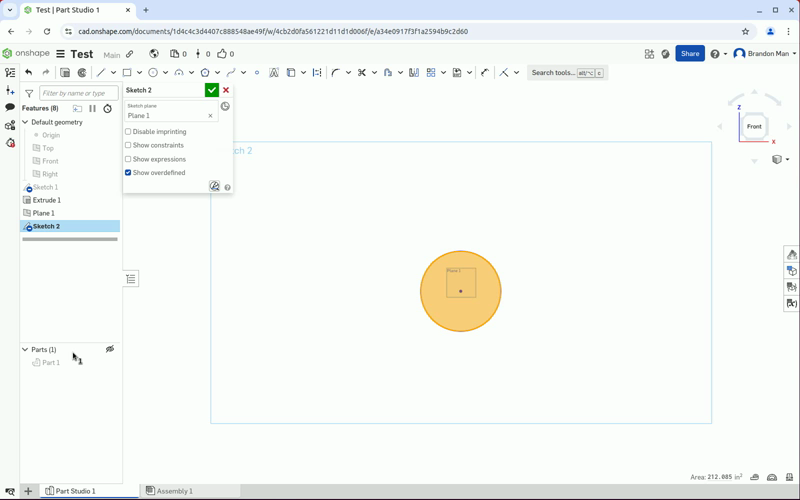
key(shift+y)
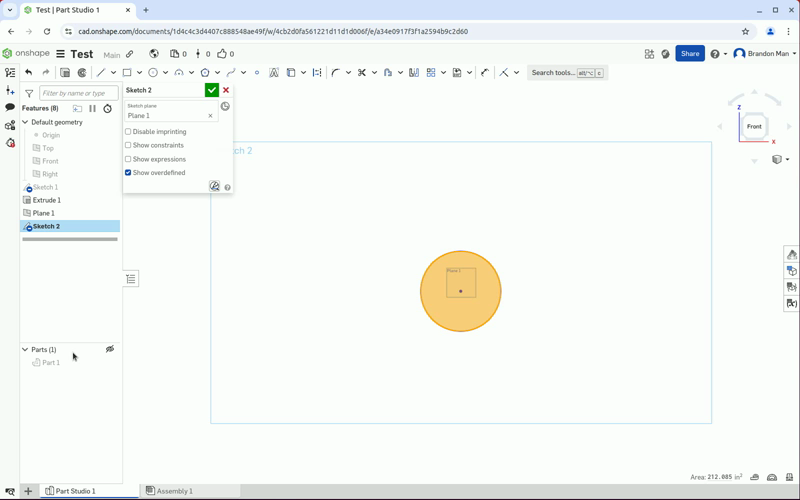
key(shift+e)
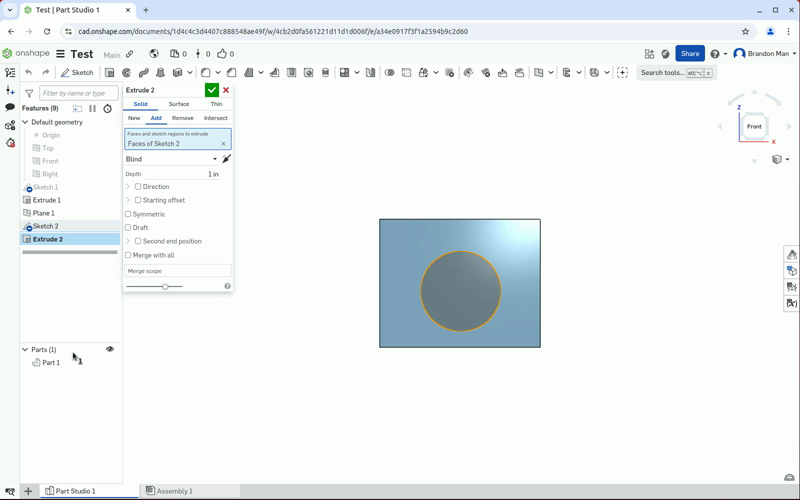
mouse_move(143, 106)
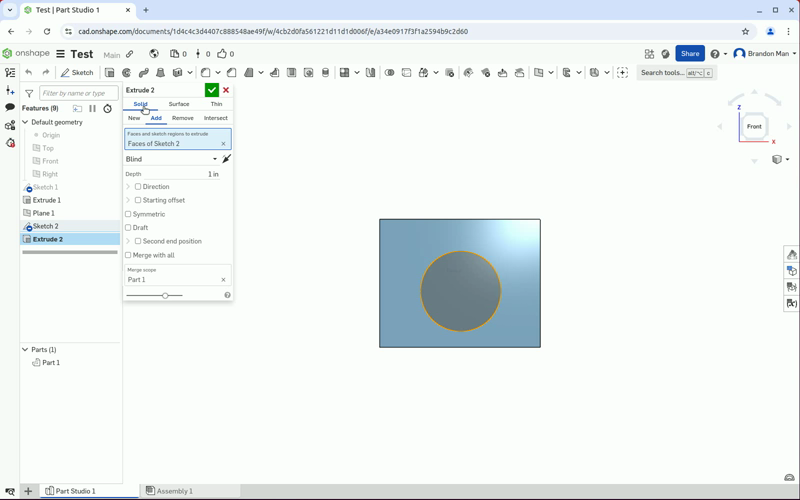
click(143, 106)
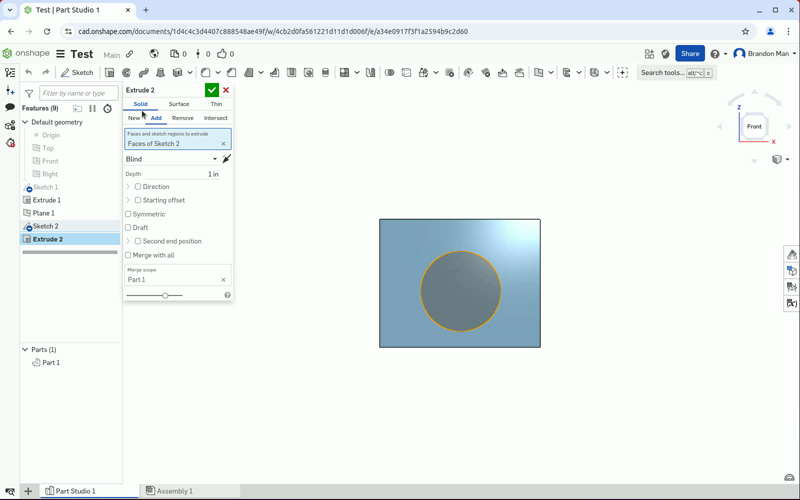
mouse_move(137, 120)
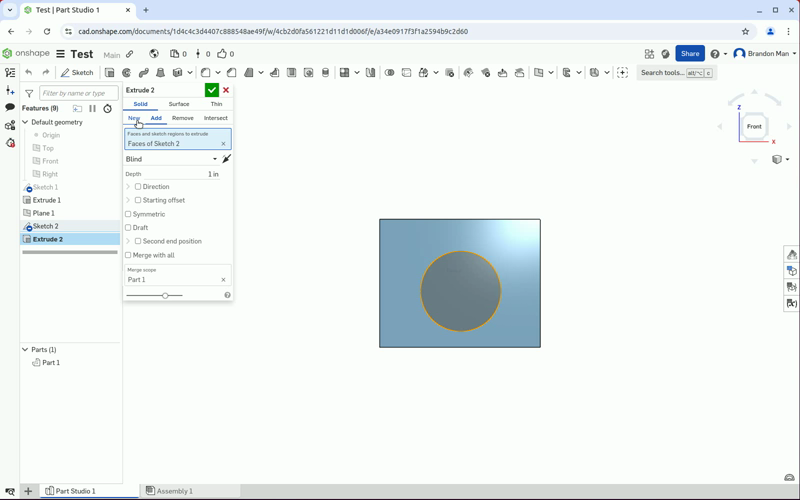
click(137, 120)
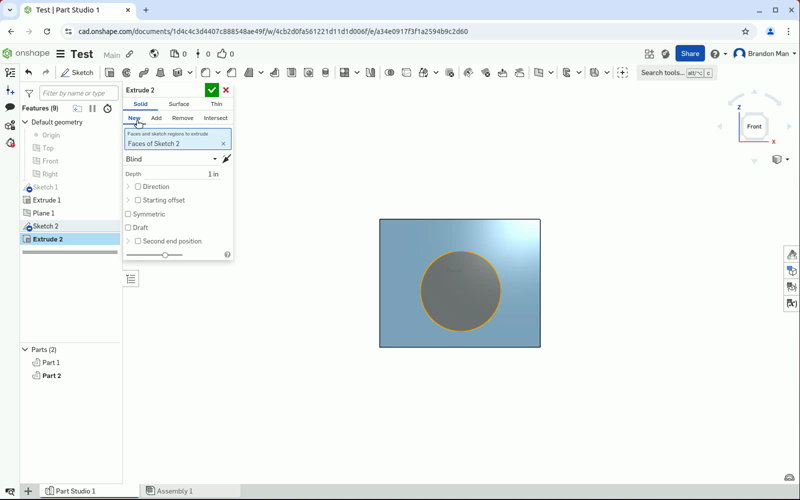
key(tab, 4)
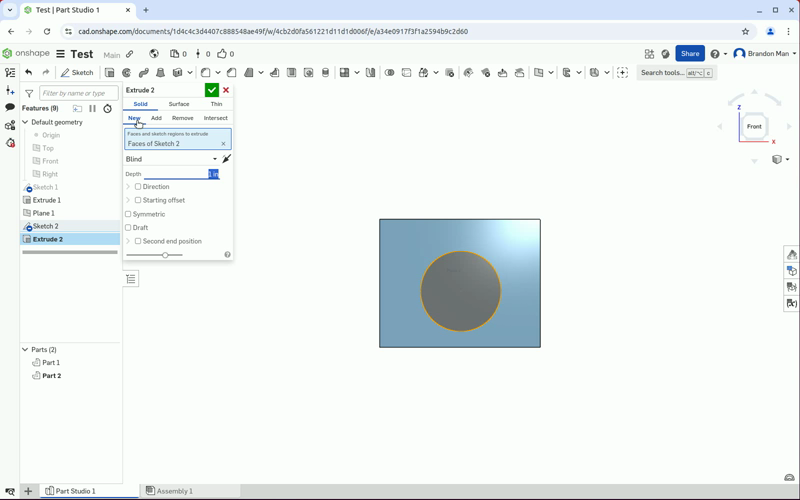
text(13.239)
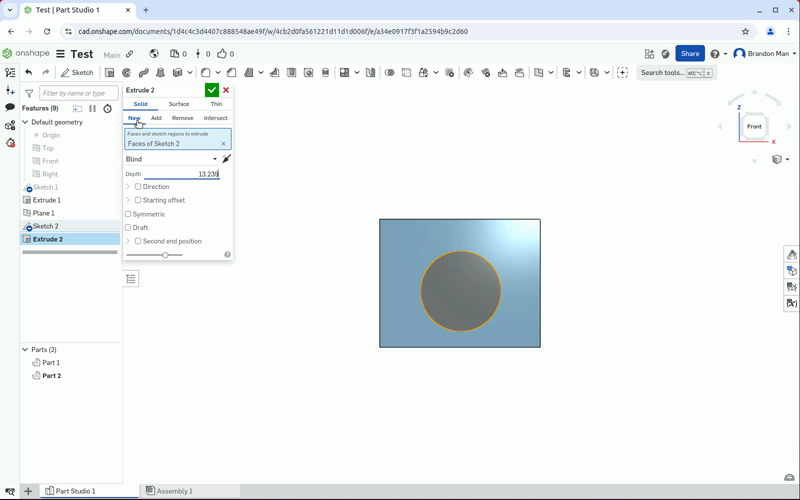
key(enter)
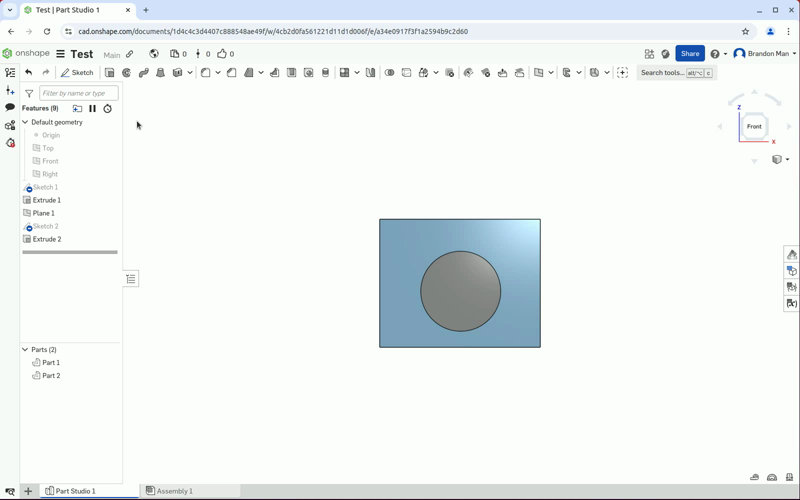
key(shift+h)
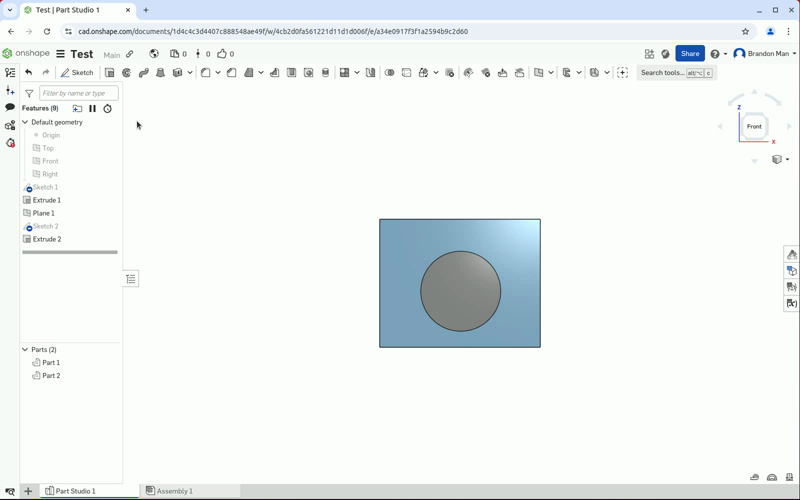
key(shift+h)
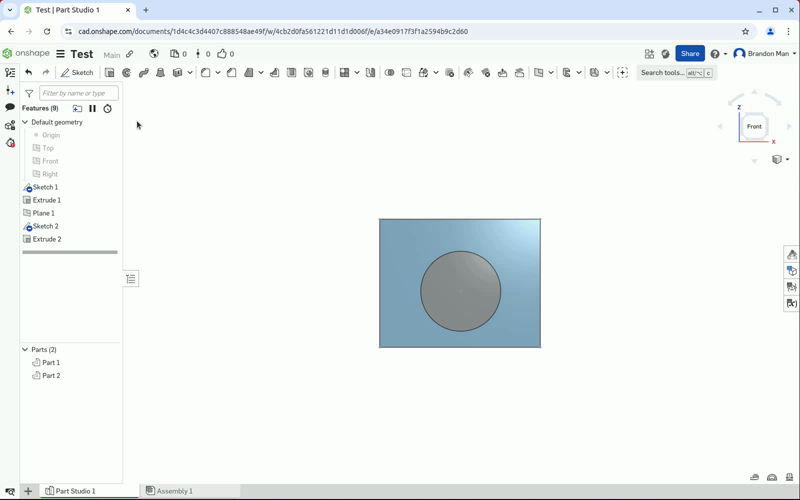
key(shift+7)
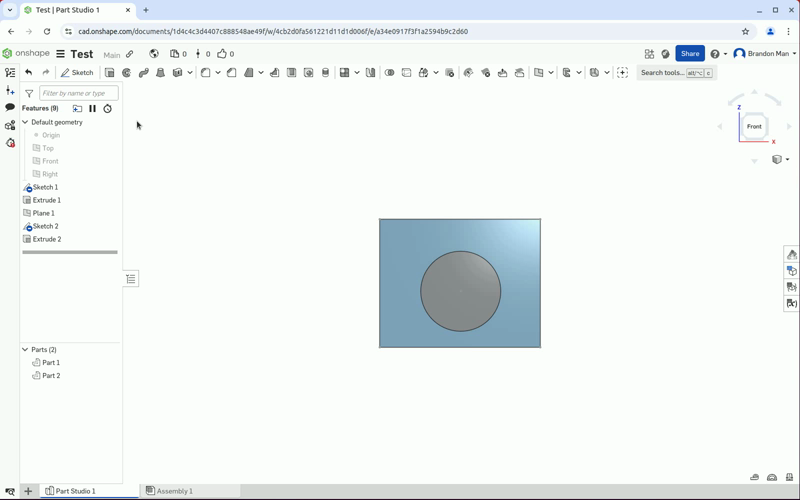
key(left, 2)
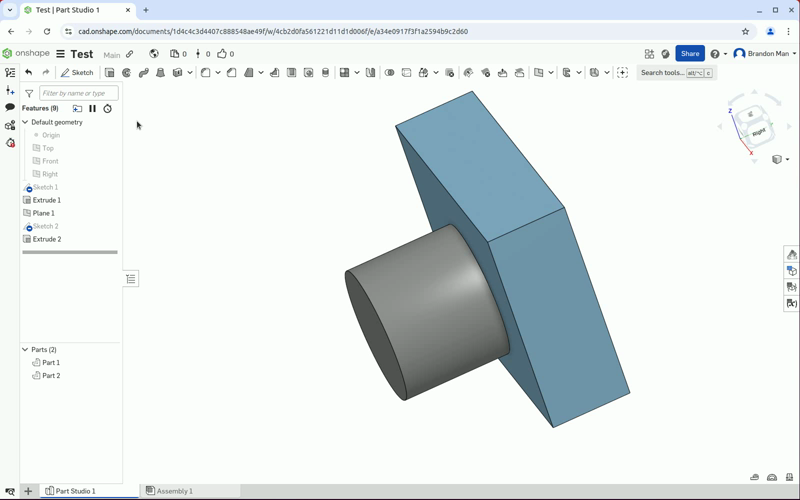
key(down, 2)
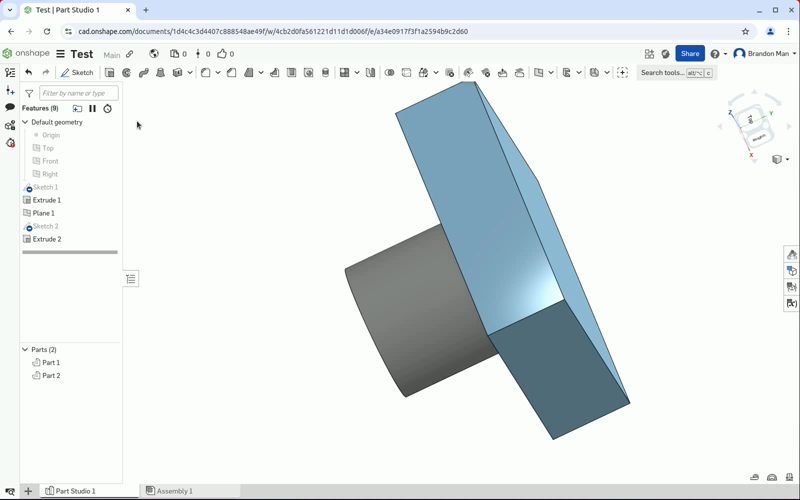
key(up, 2)
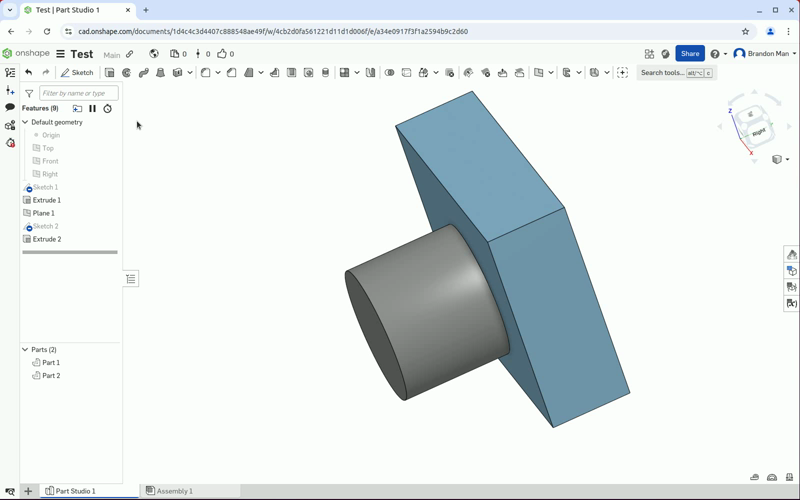
key(right, 2)
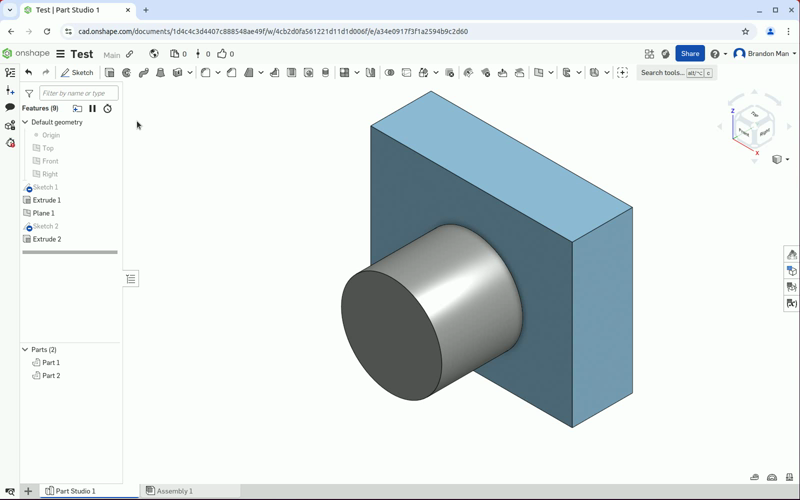
mouse_move(73, 189)
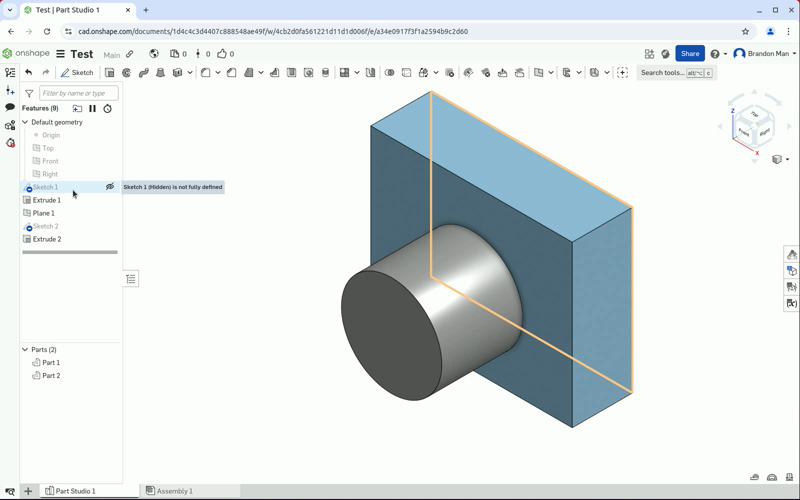
click(73, 189)